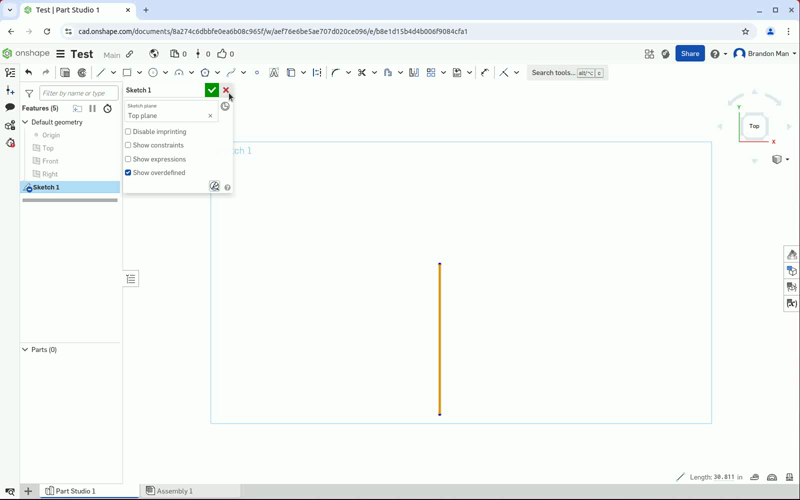
key(shift+h)
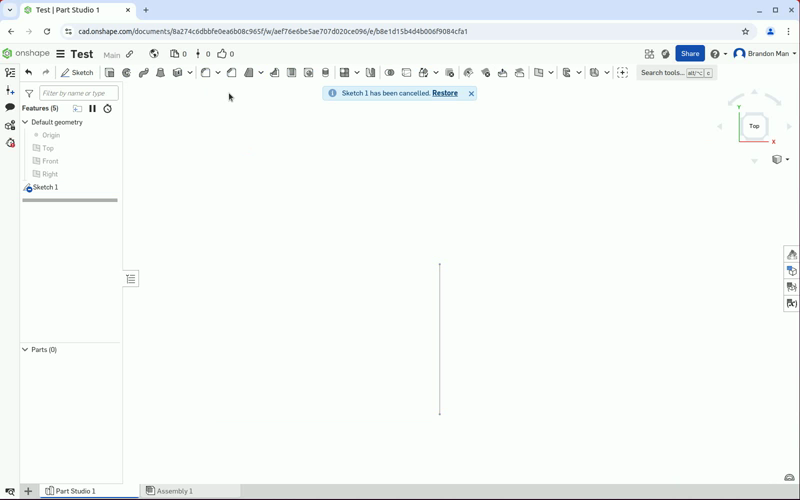
key(shift+s)
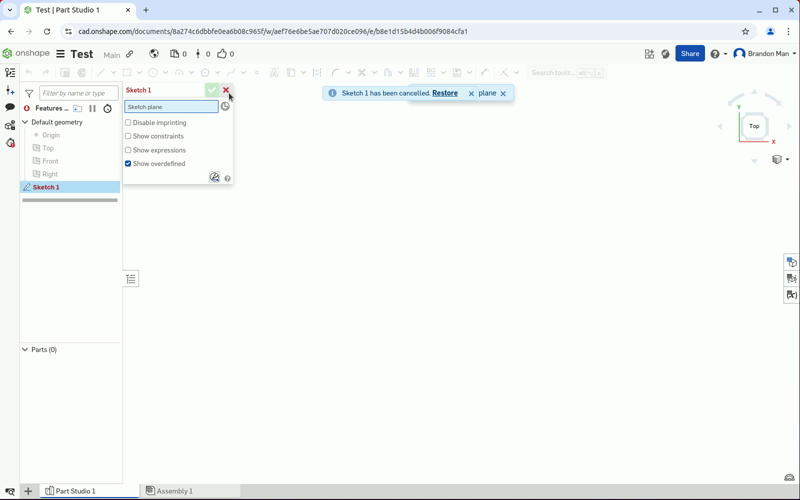
mouse_move(73, 150)
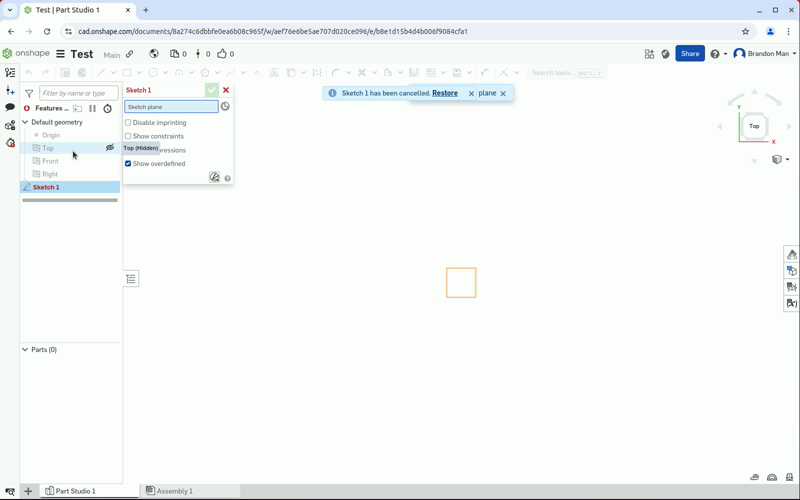
click(73, 150)
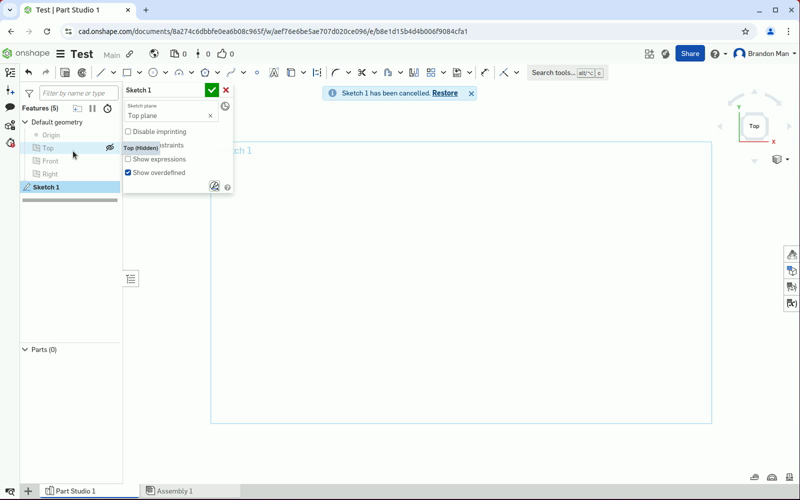
mouse_move(73, 352)
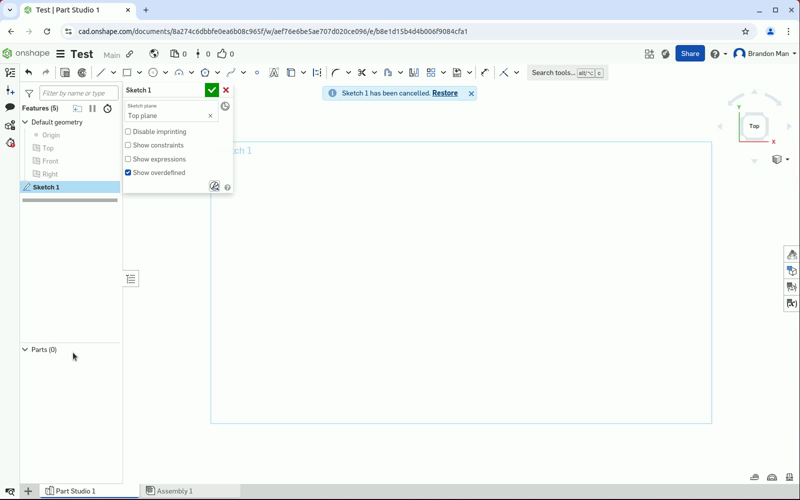
key(y)
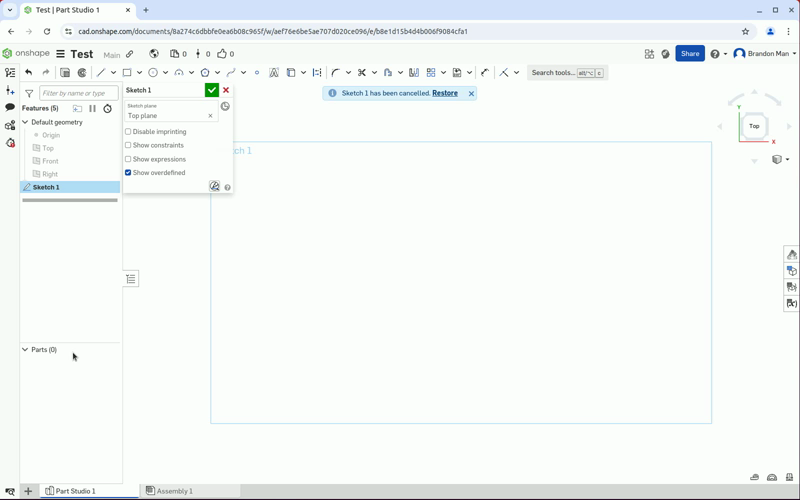
key(l)
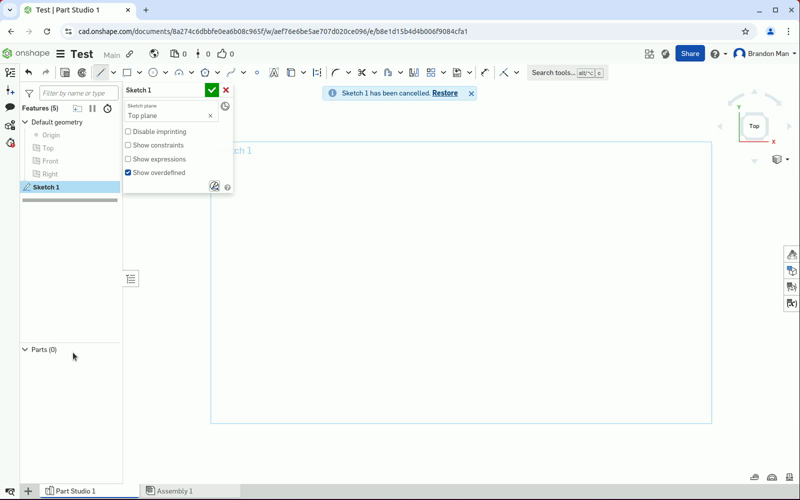
key_down(shift)
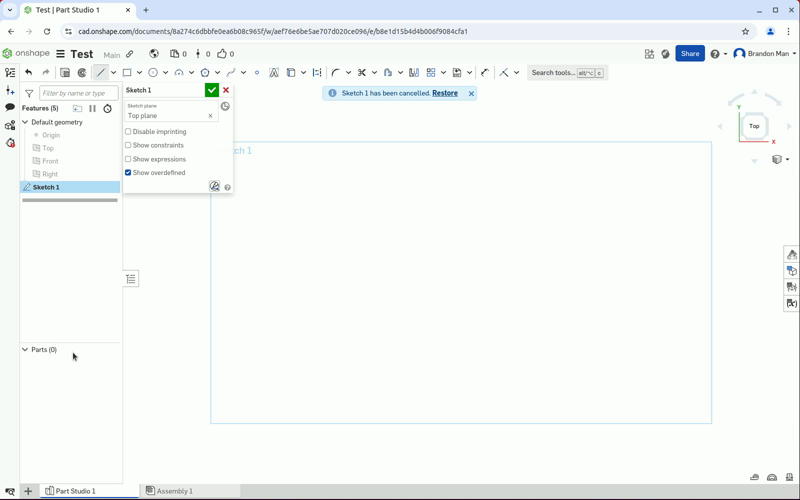
mouse_move(348, 361)
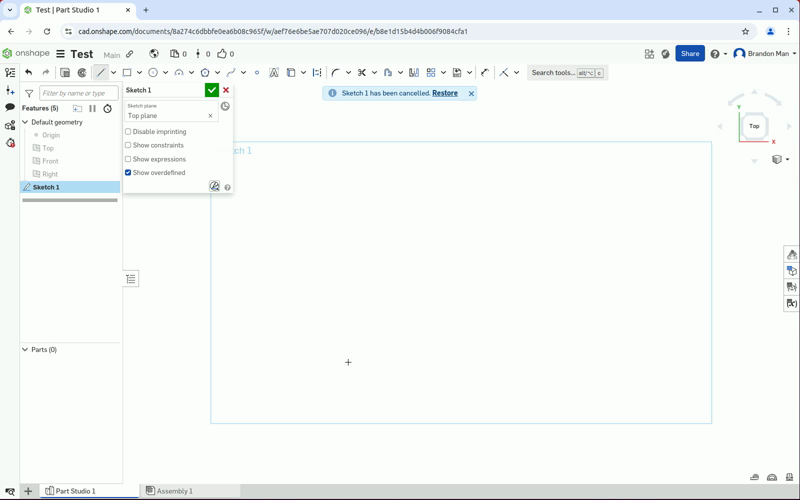
click(348, 361)
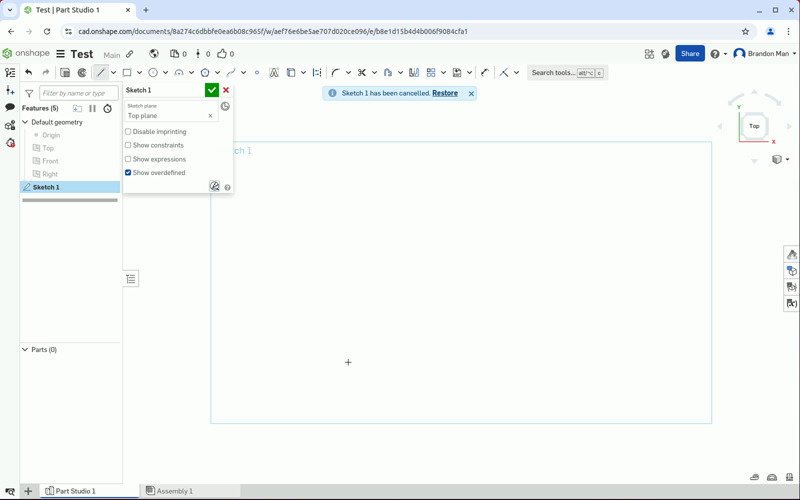
key_up(shift)
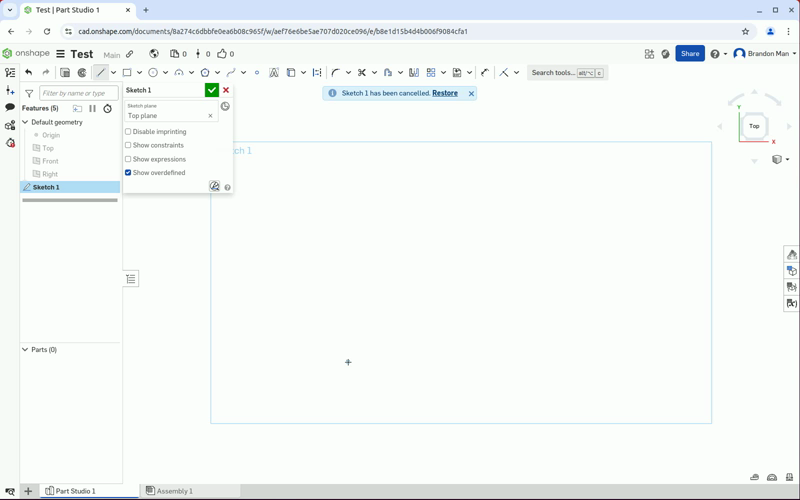
key_down(shift)
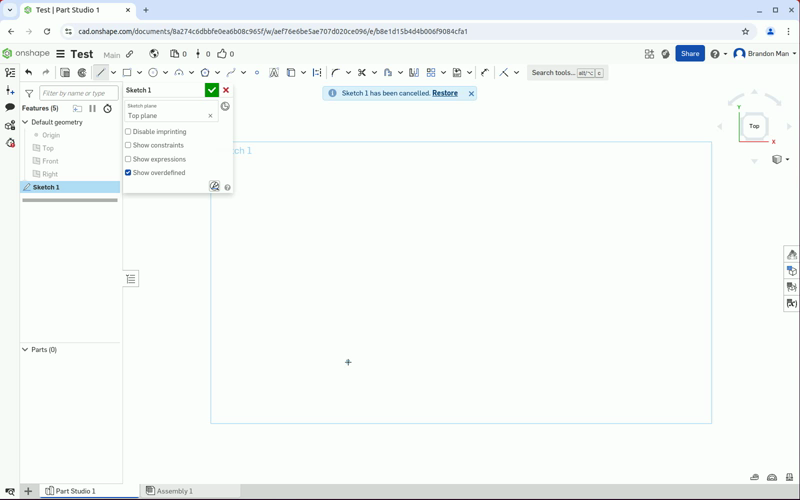
mouse_move(572, 361)
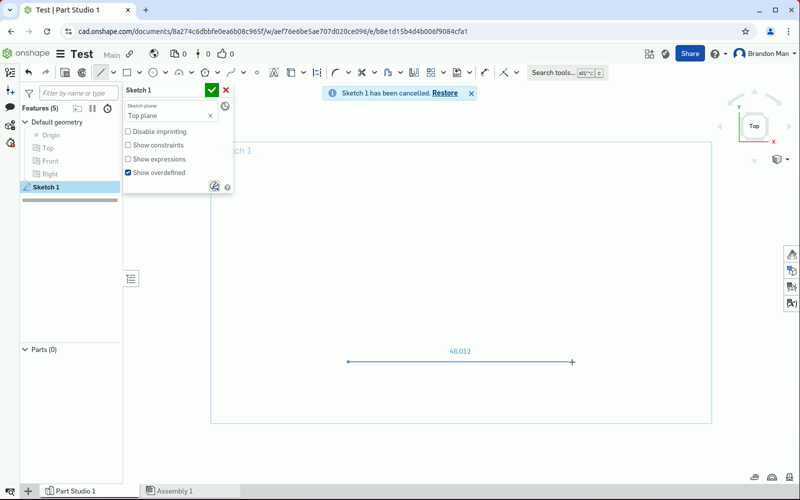
click(572, 361)
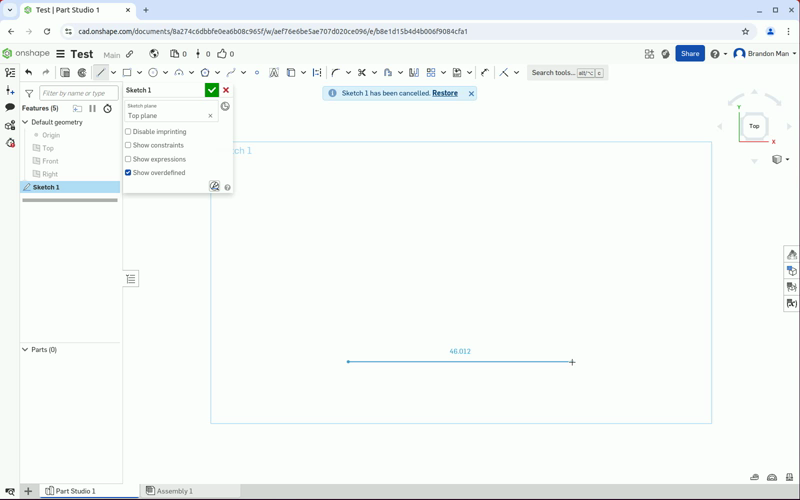
key_up(shift)
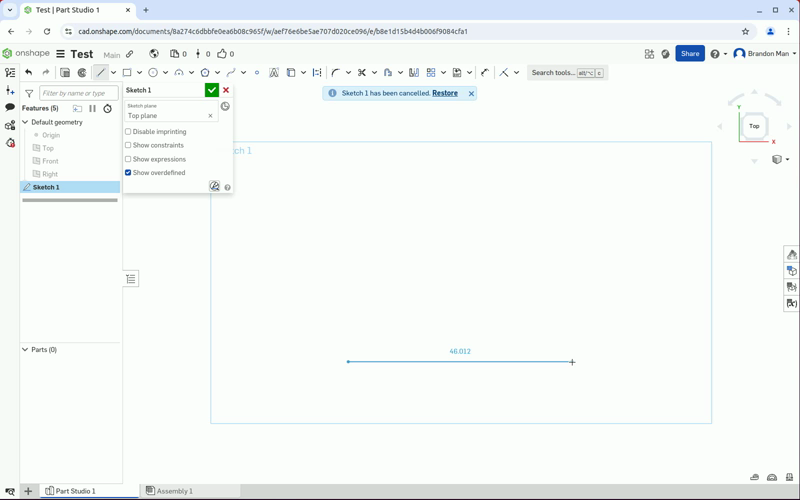
key_down(shift)
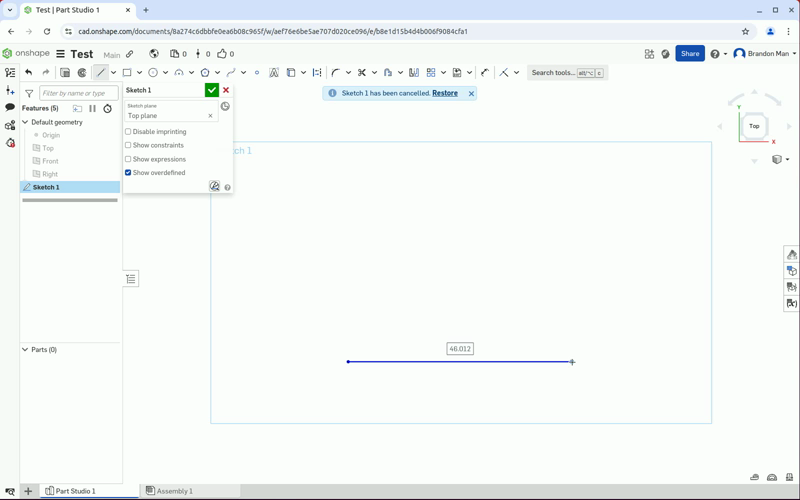
mouse_move(572, 205)
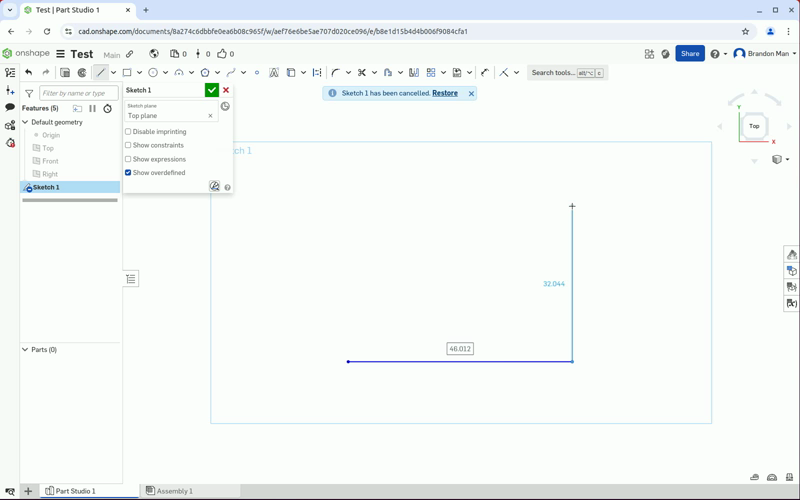
click(572, 205)
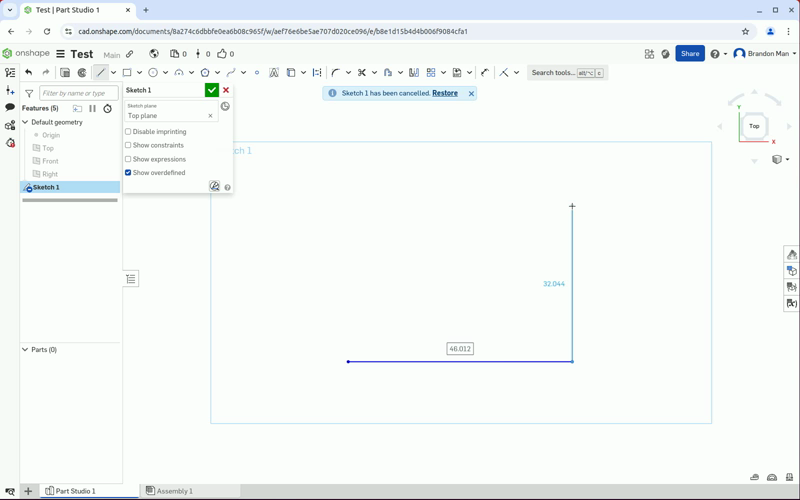
key_up(shift)
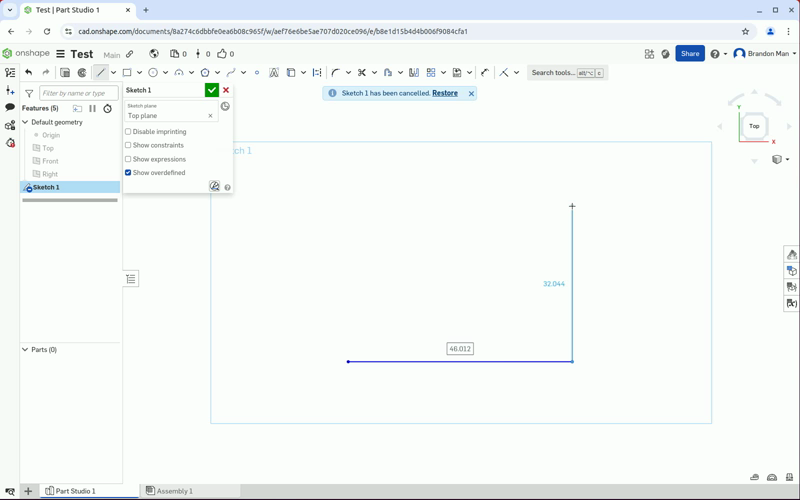
key_down(shift)
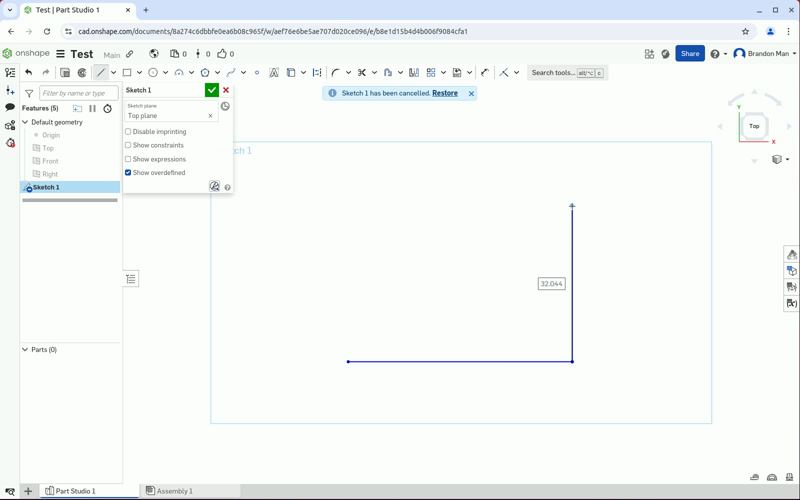
mouse_move(348, 205)
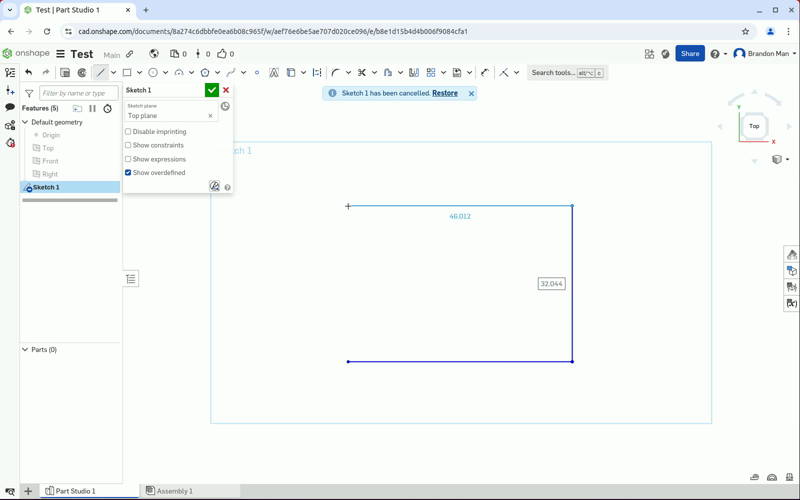
click(348, 205)
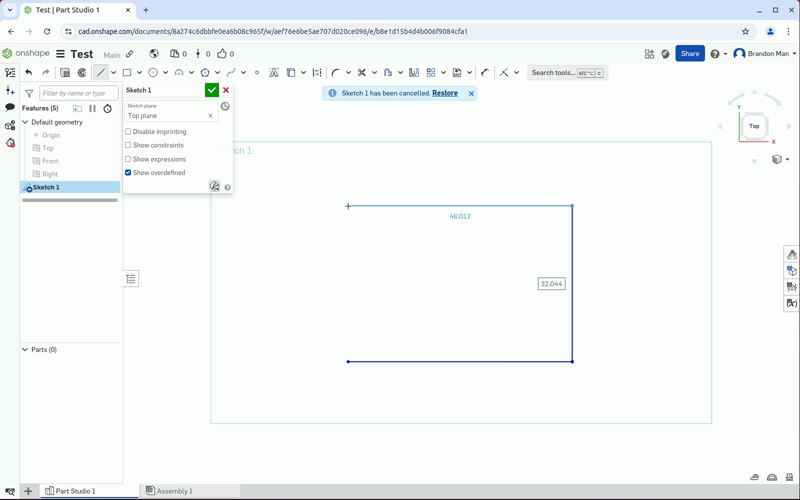
key_up(shift)
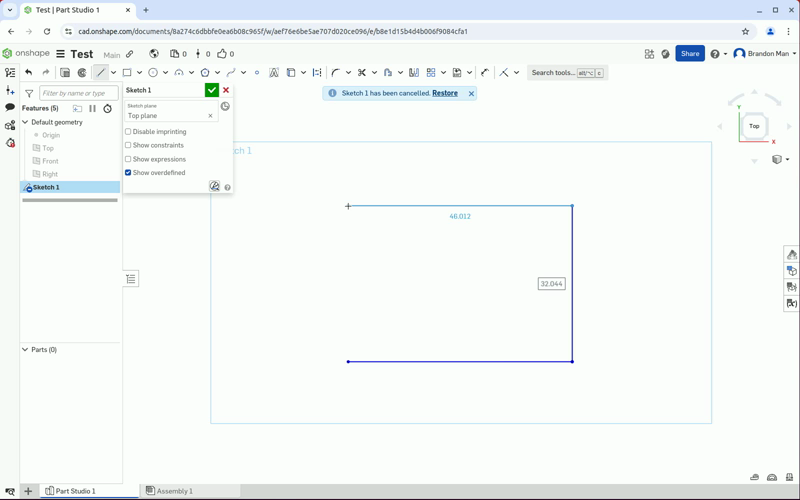
key_down(shift)
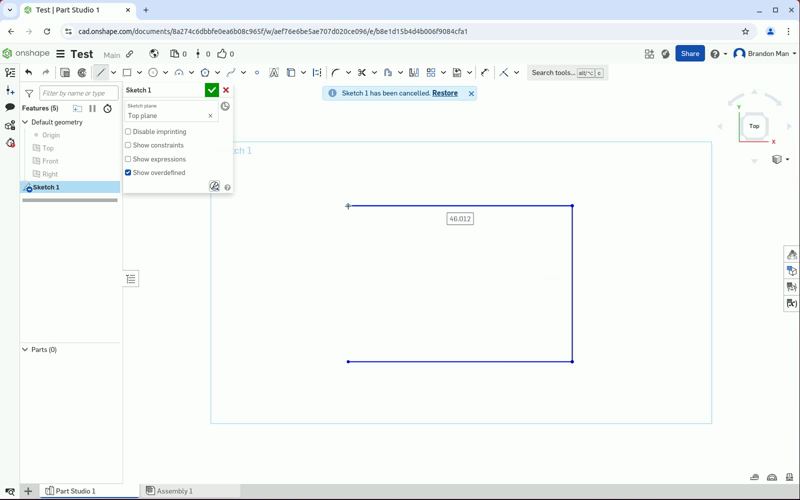
mouse_move(348, 361)
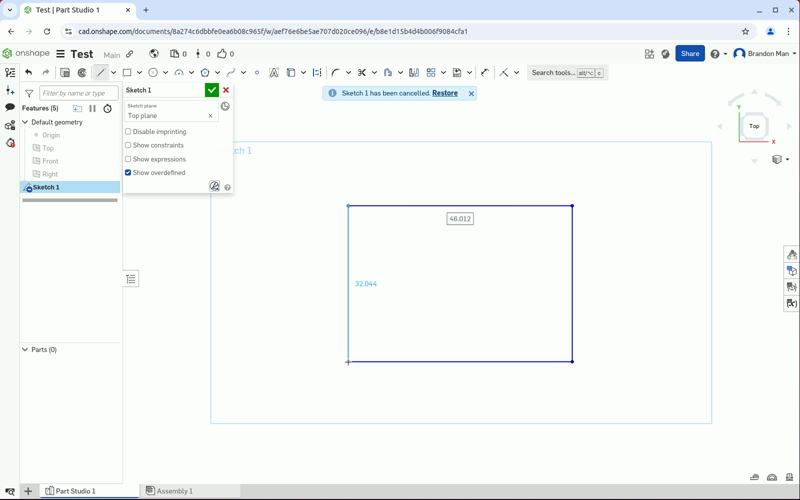
key_up(shift)
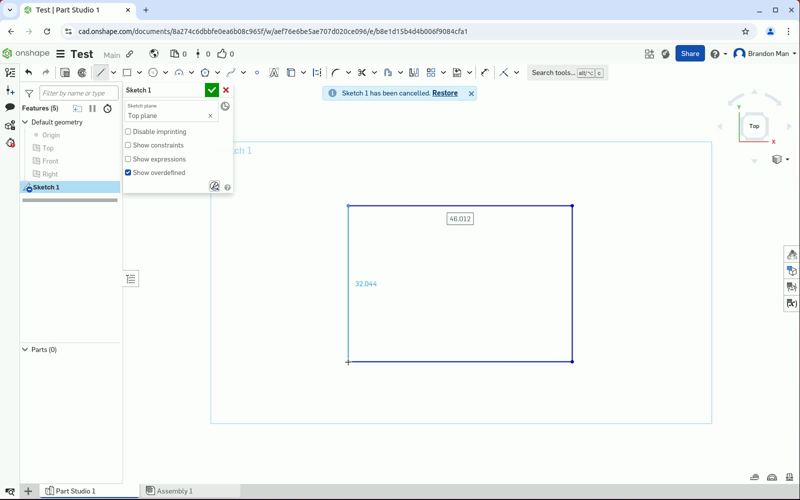
click(348, 361)
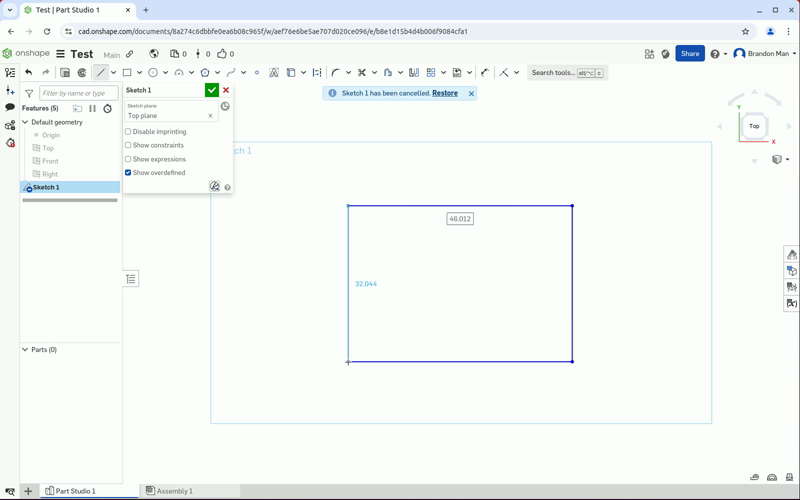
key(esc)
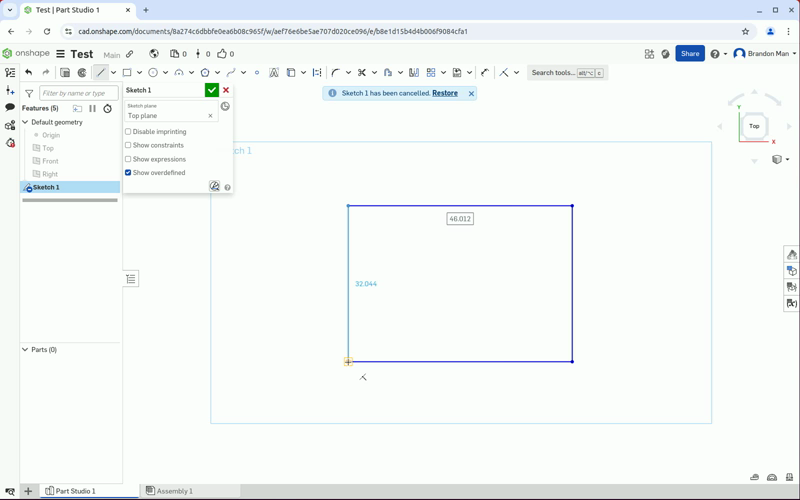
mouse_move(429, 271)
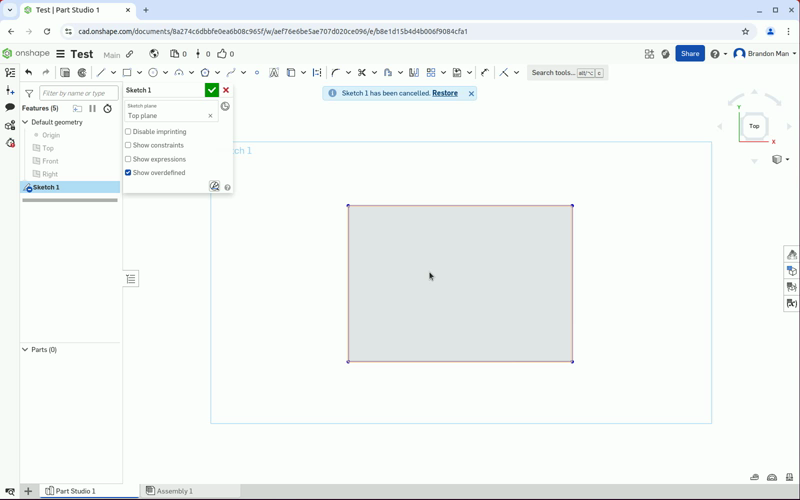
click(429, 271)
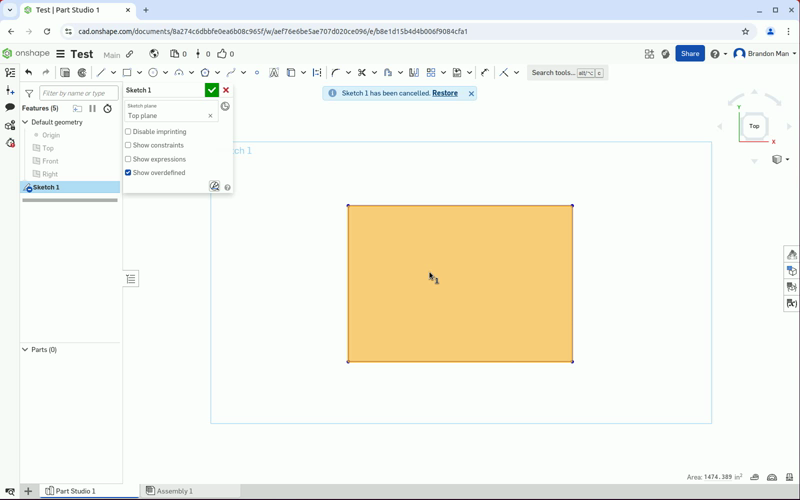
mouse_move(73, 352)
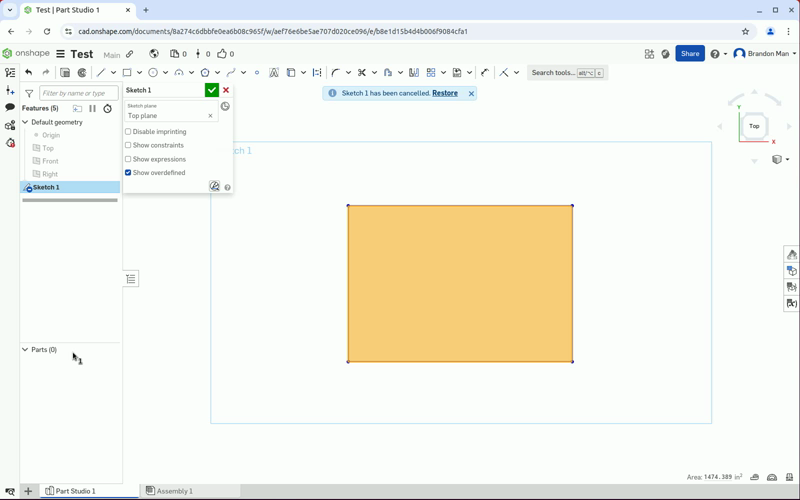
key(shift+y)
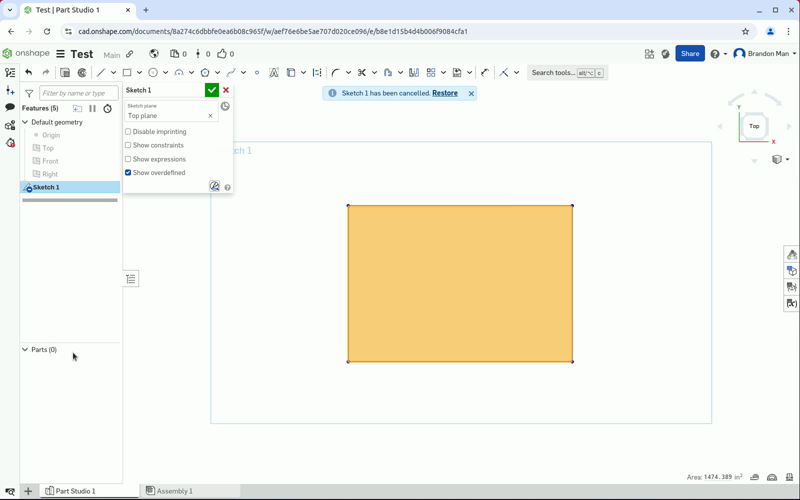
key(shift+e)
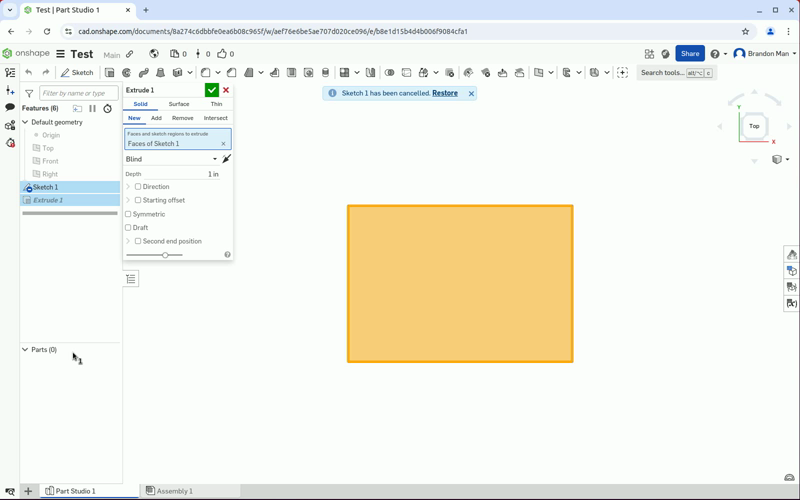
mouse_move(143, 106)
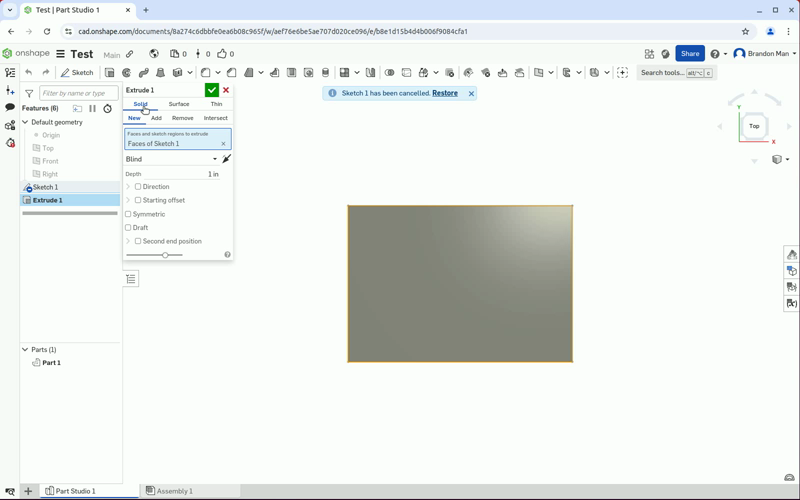
click(143, 106)
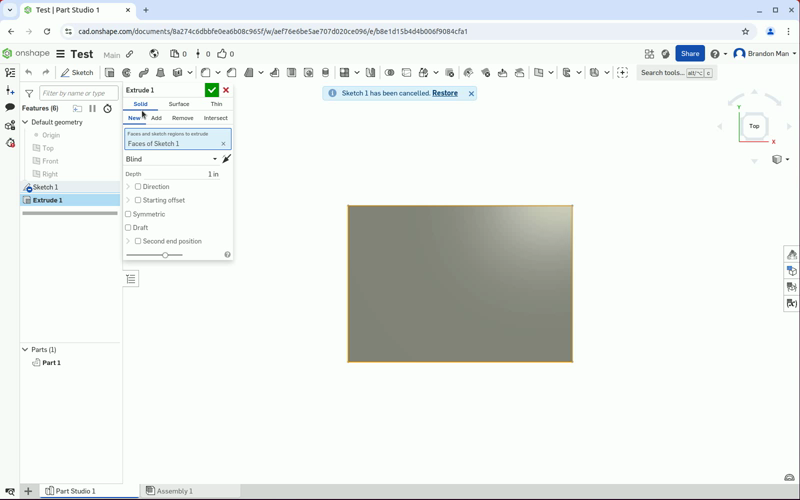
mouse_move(137, 120)
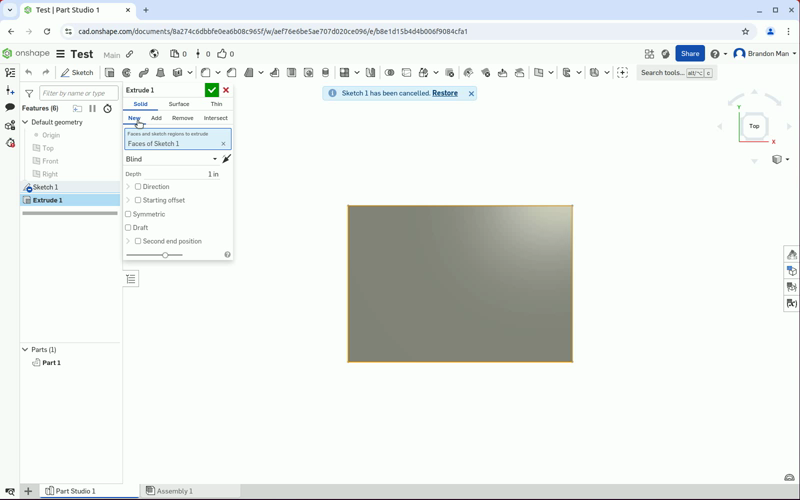
click(137, 120)
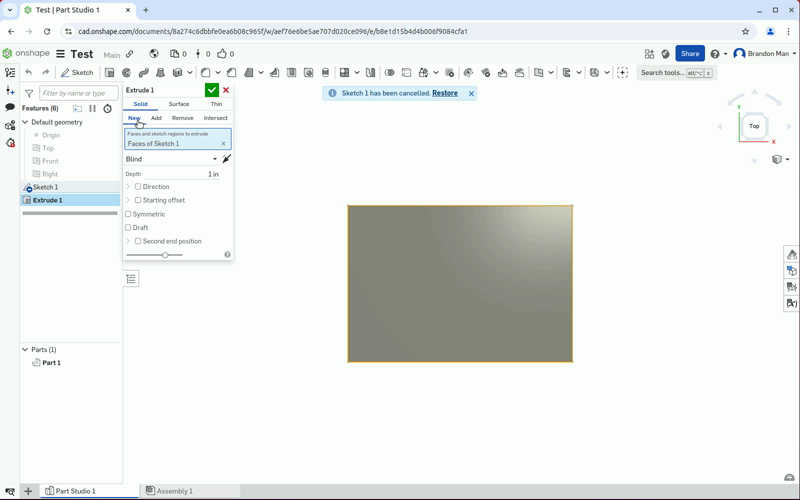
key(tab, 4)
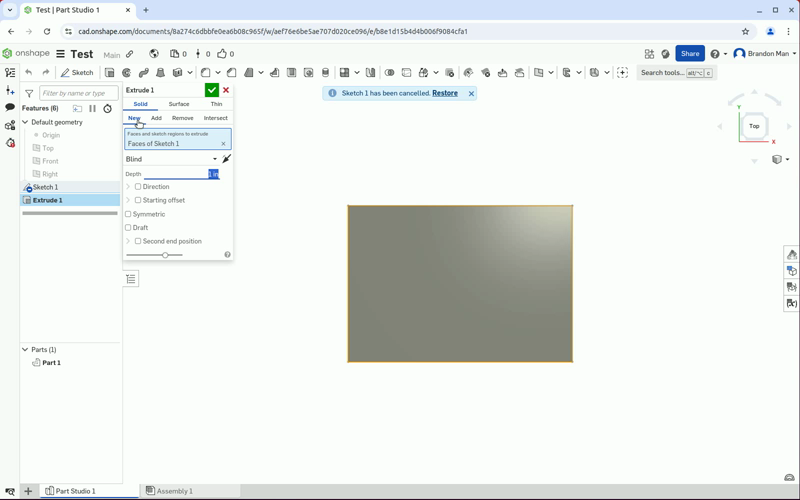
text(0.963)
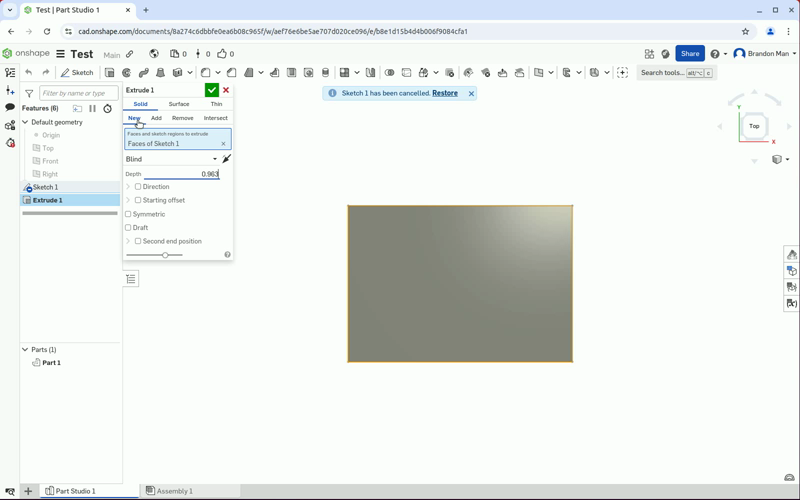
key(enter)
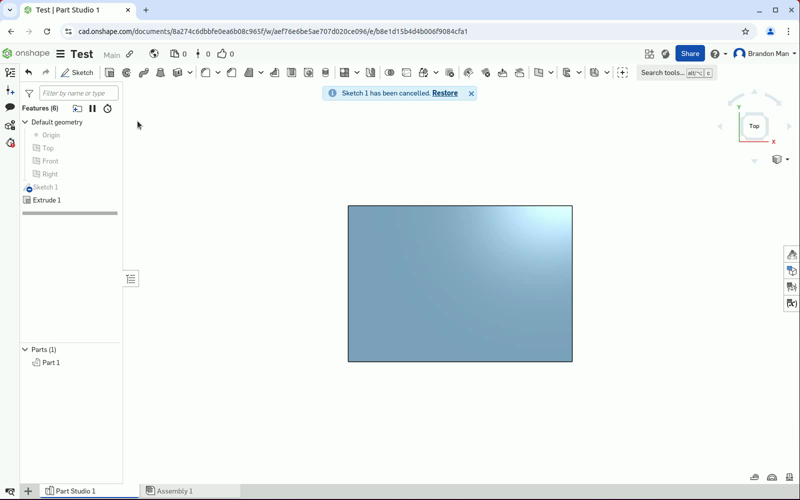
key(shift+h)
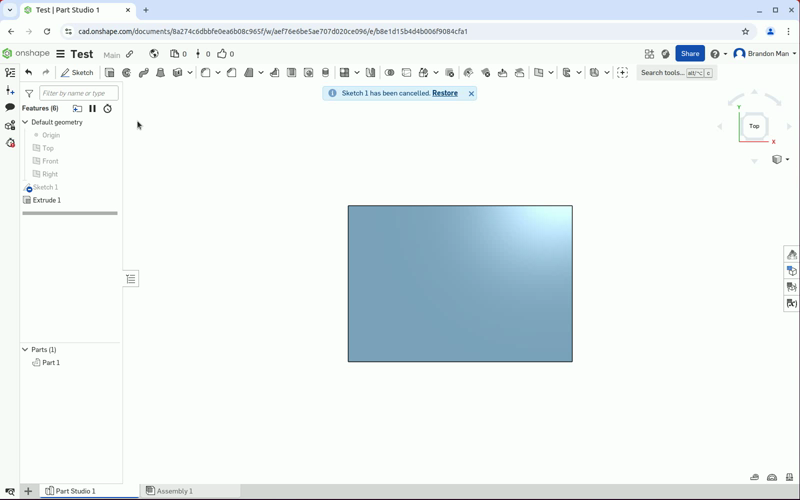
key(shift+h)
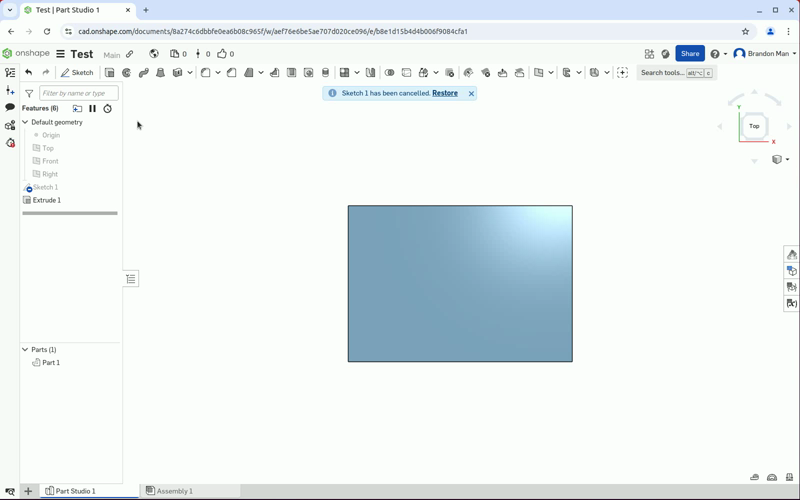
mouse_move(73, 189)
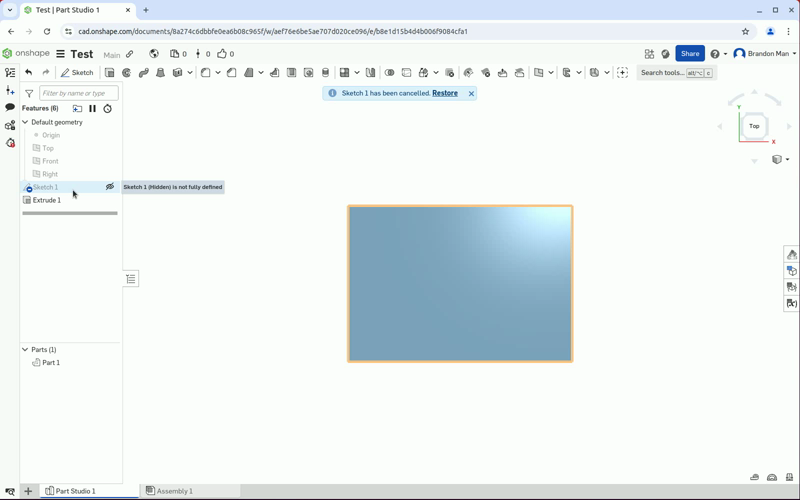
click(73, 189)
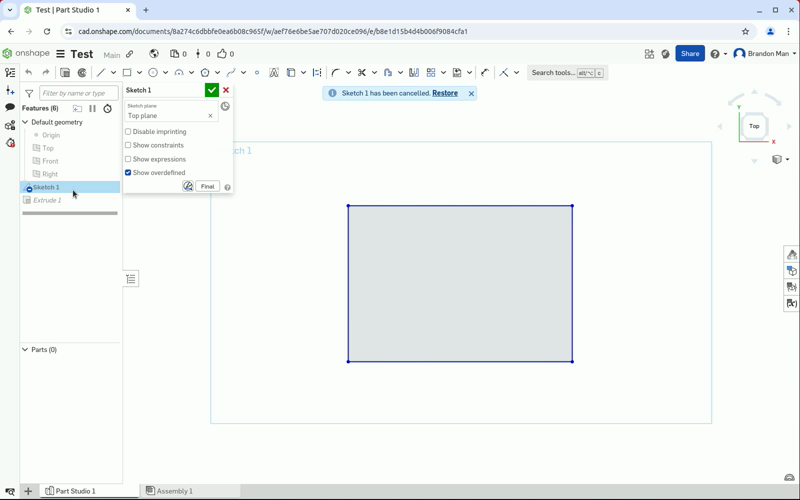
mouse_move(229, 92)
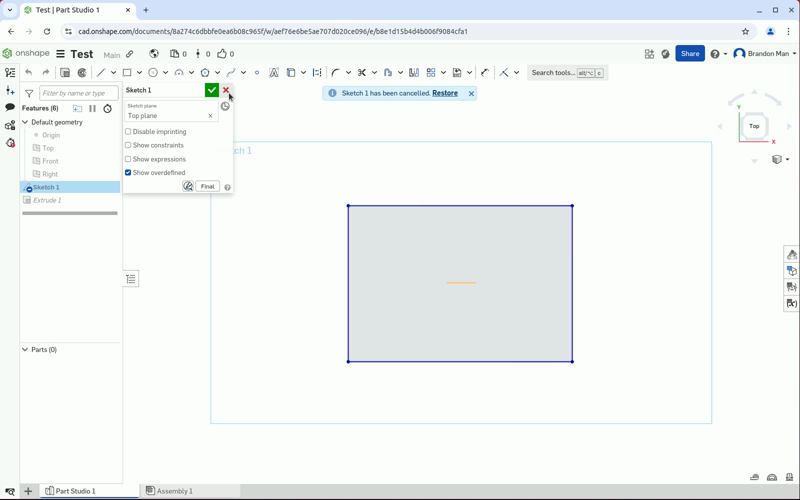
click(229, 92)
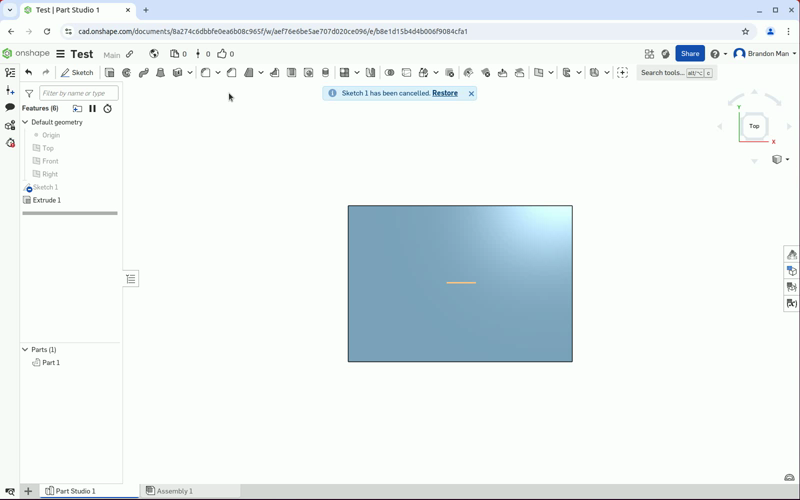
mouse_move(541, 75)
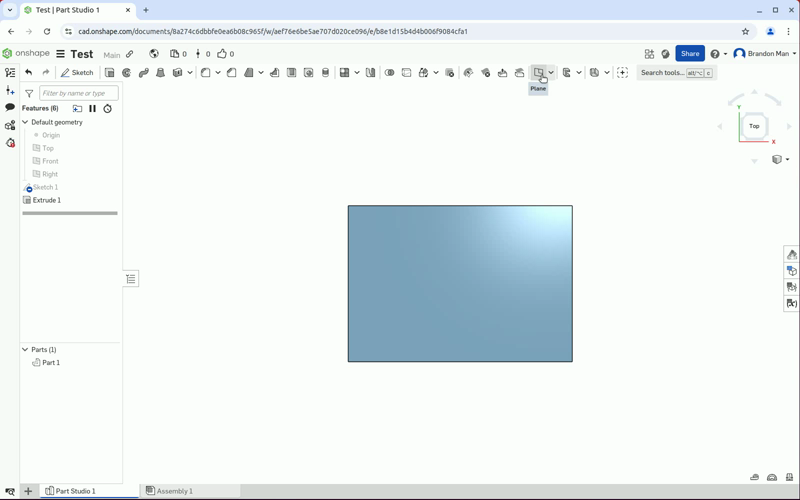
click(541, 75)
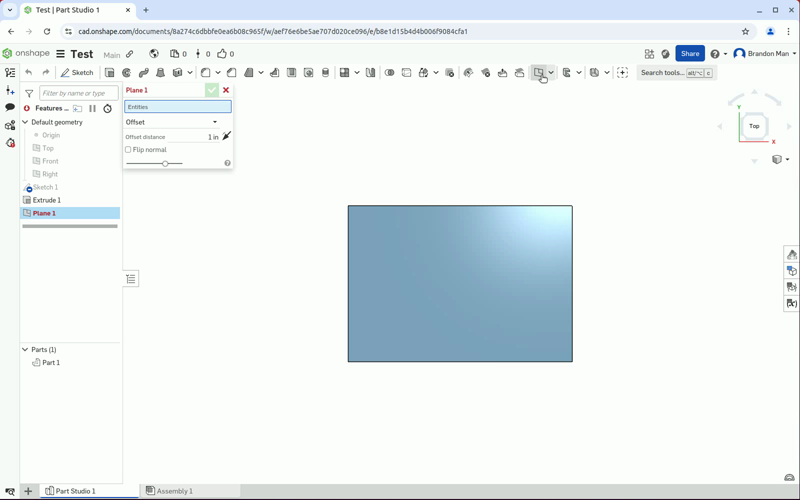
mouse_move(73, 150)
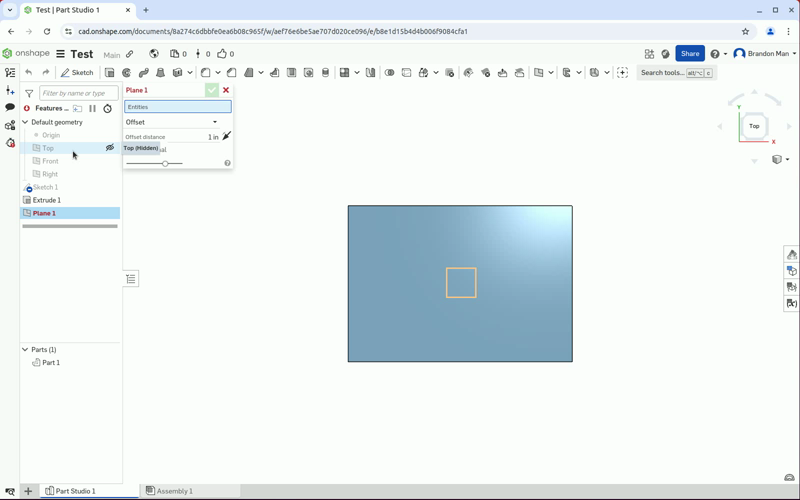
click(73, 150)
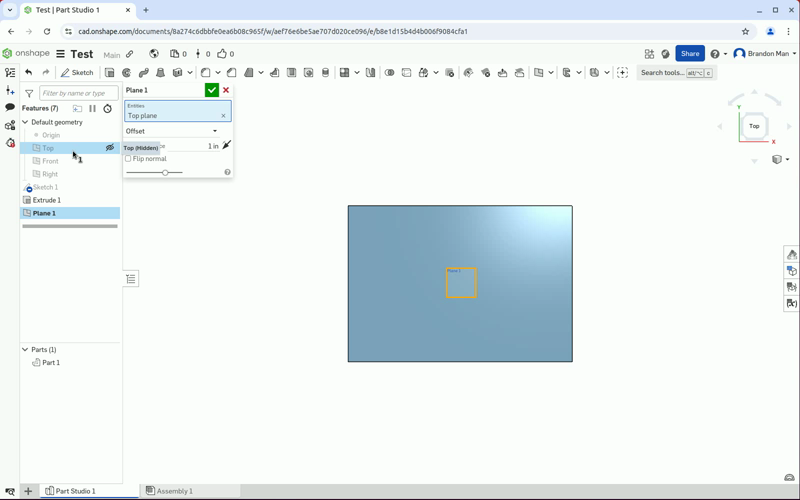
key(tab, 2)
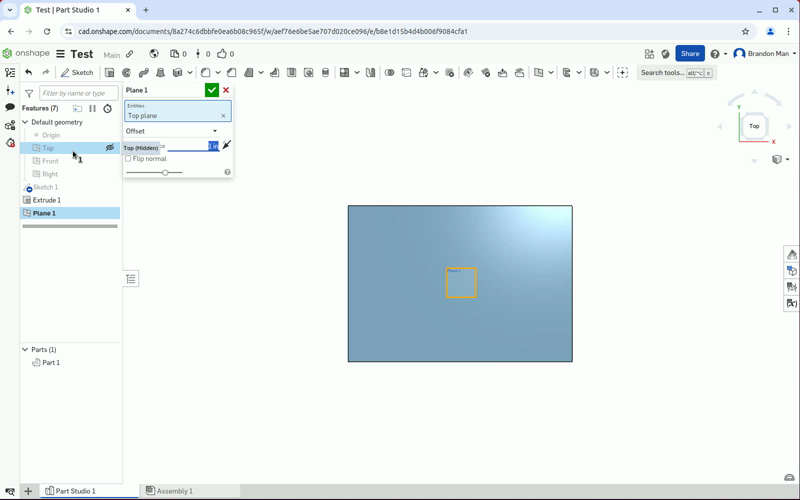
text(0.955)
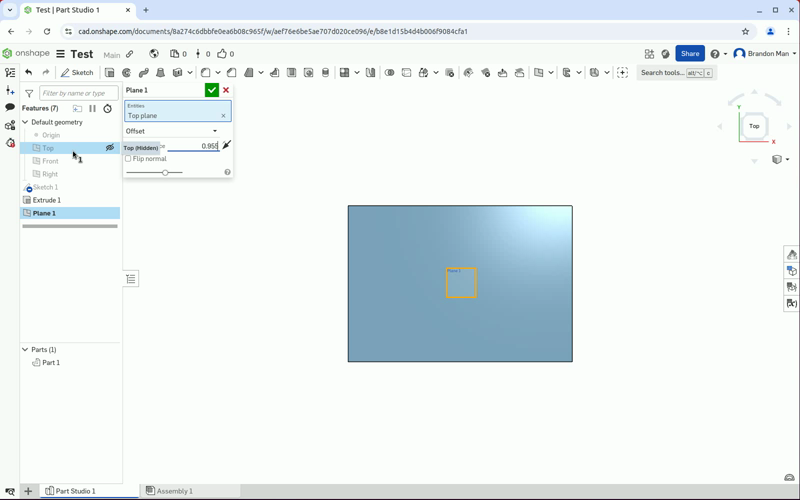
key(enter, 2)
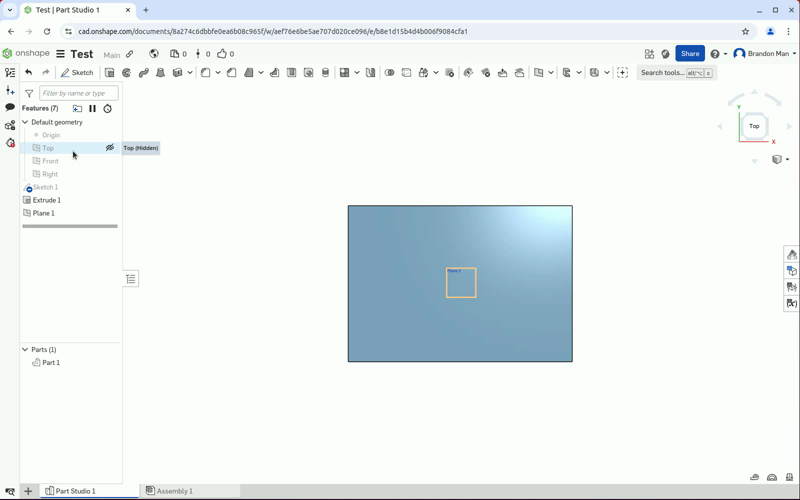
key(shift+s)
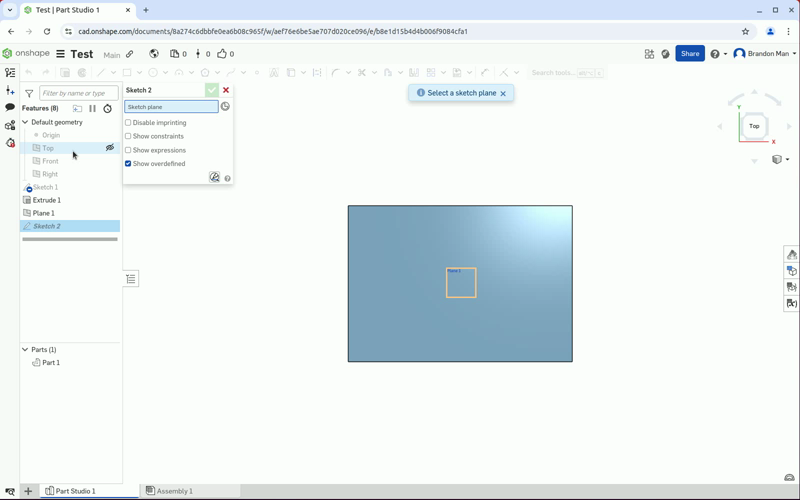
mouse_move(73, 215)
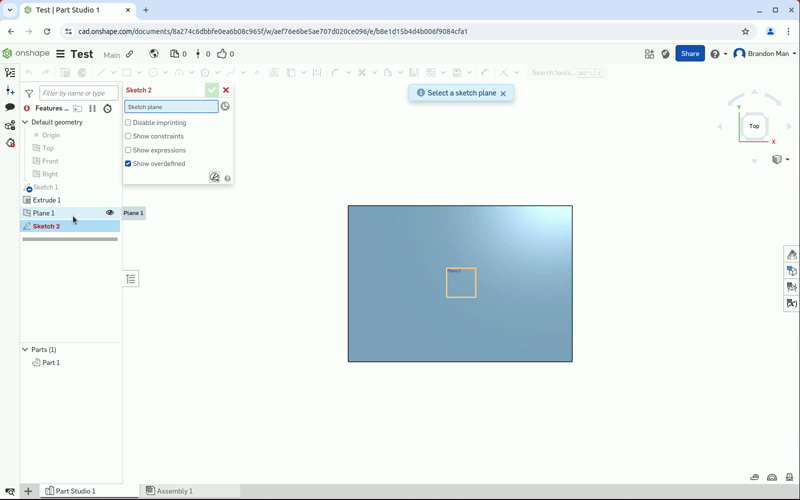
click(73, 215)
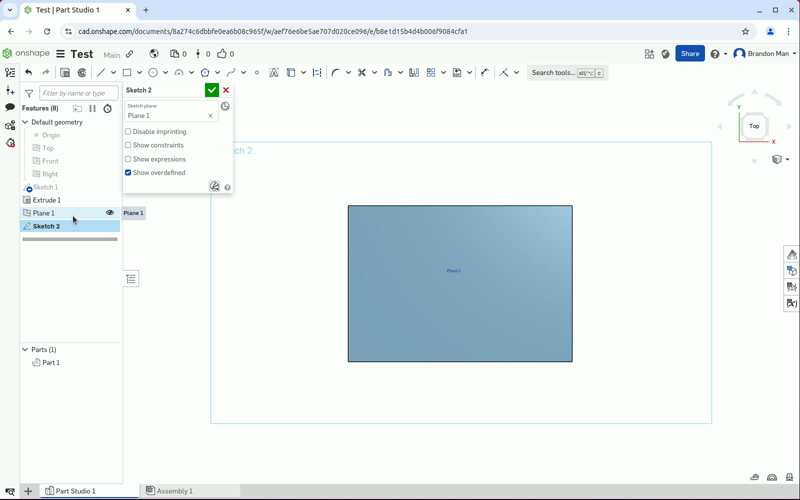
mouse_move(73, 352)
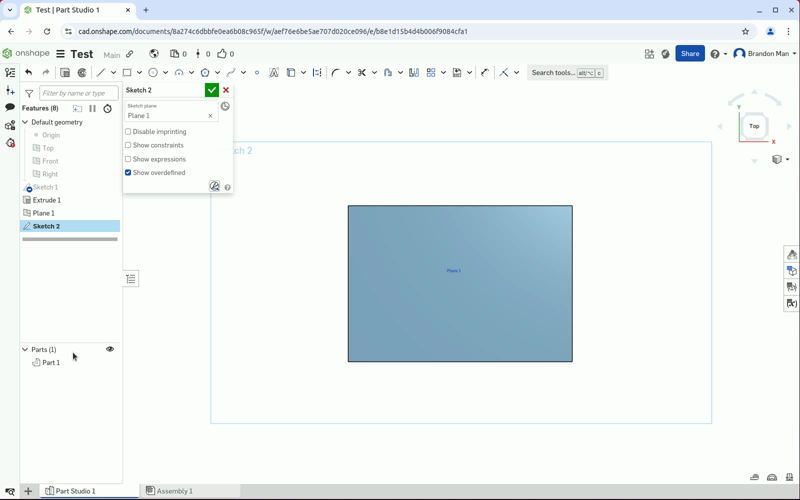
key(y)
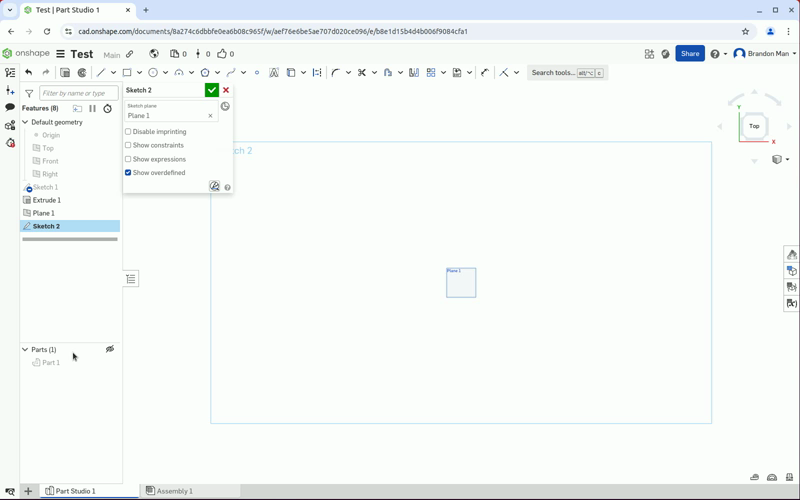
key(l)
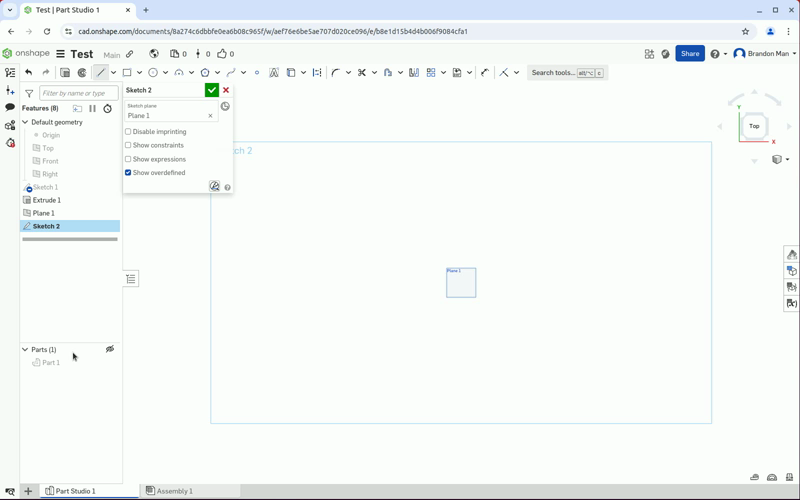
key_down(shift)
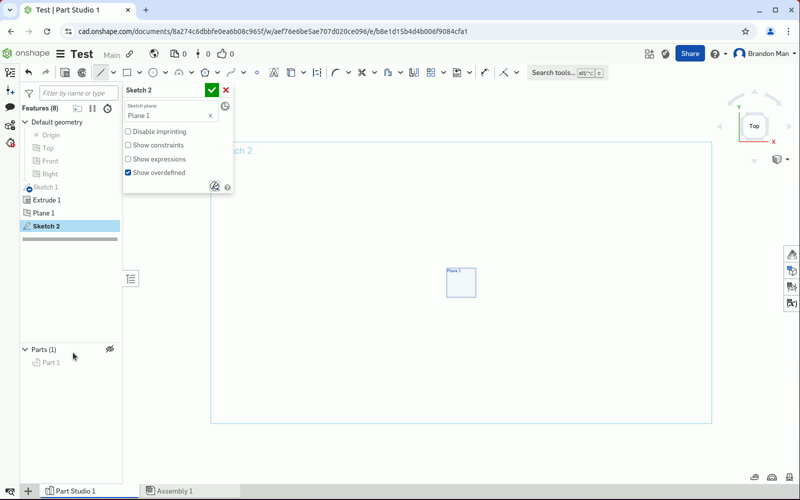
mouse_move(449, 361)
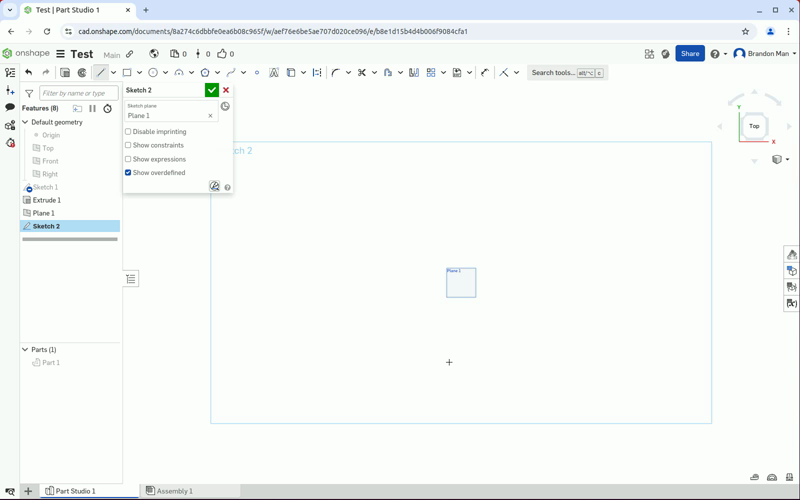
click(449, 361)
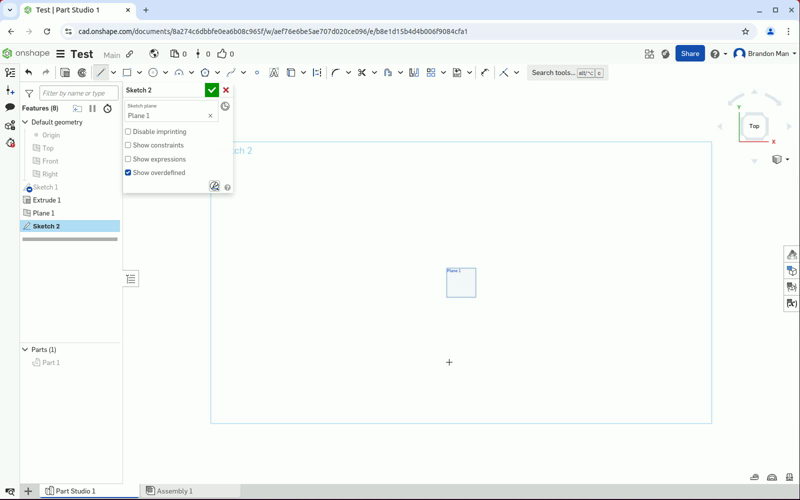
key_up(shift)
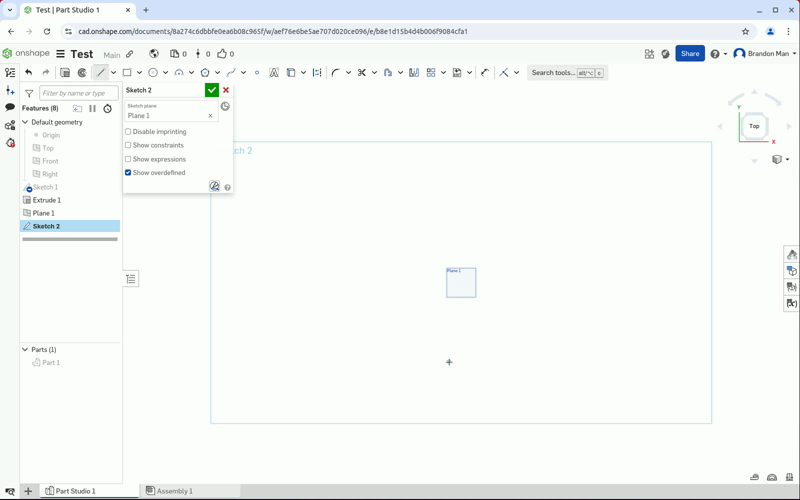
key_down(shift)
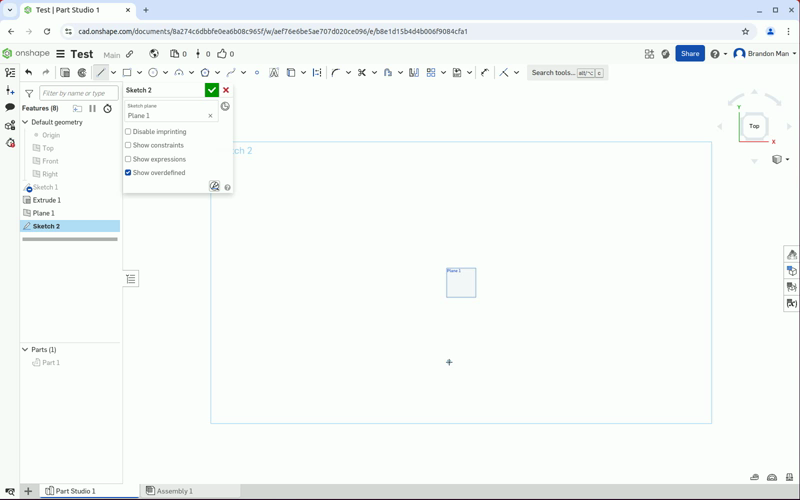
mouse_move(479, 361)
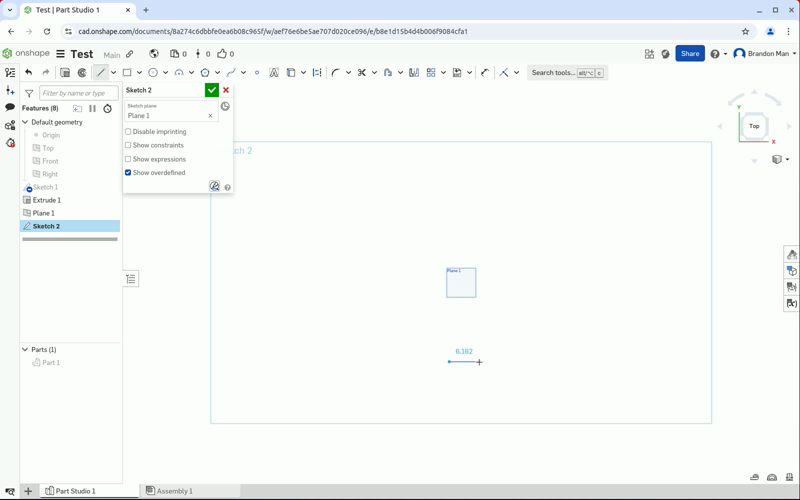
mouse_move(472, 361)
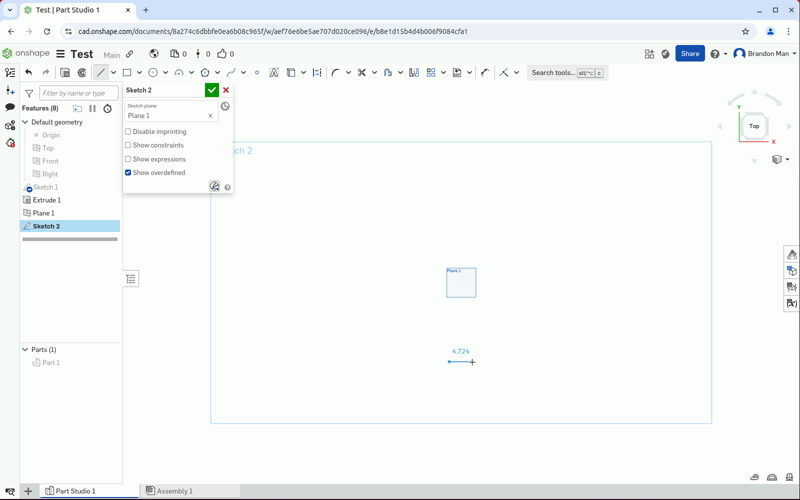
click(472, 361)
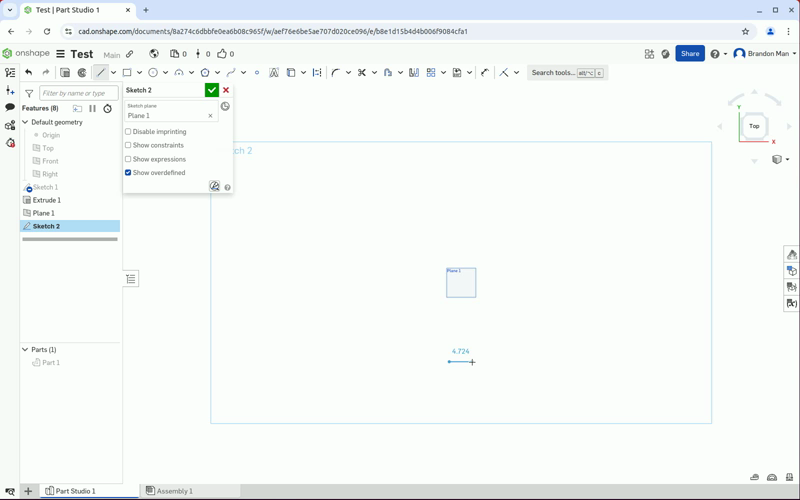
key_up(shift)
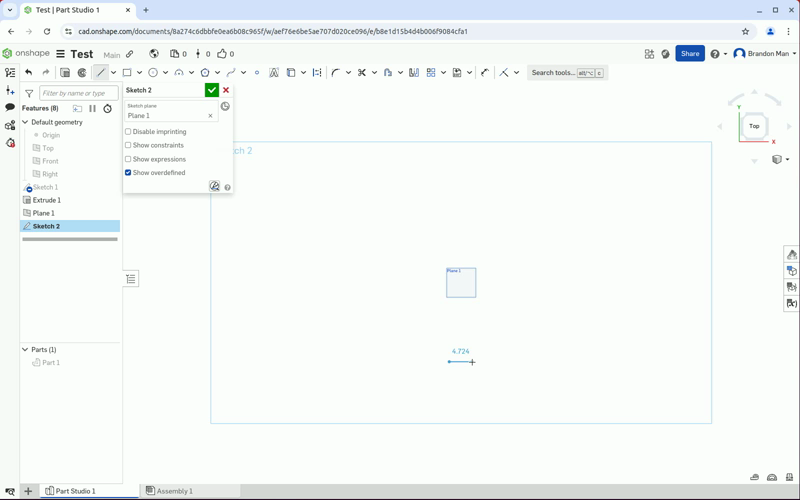
key_down(shift)
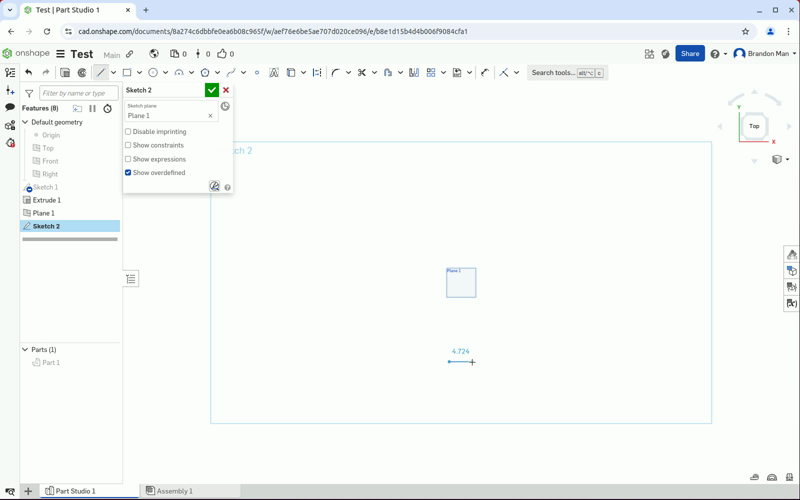
mouse_move(472, 204)
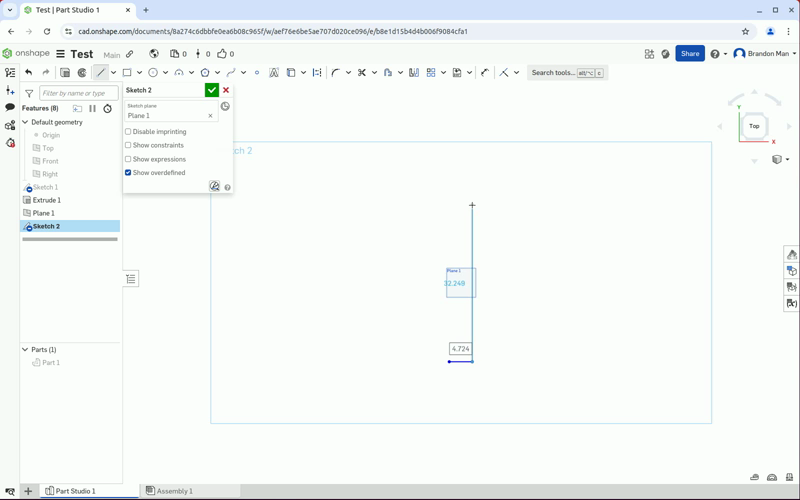
click(472, 204)
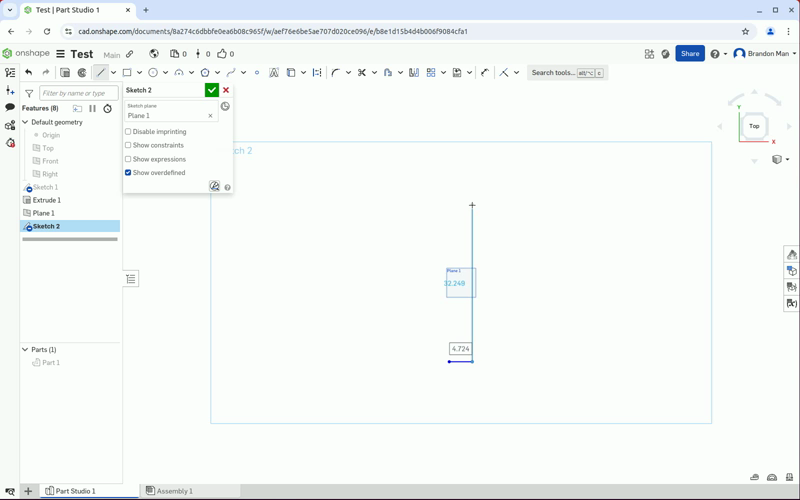
key_up(shift)
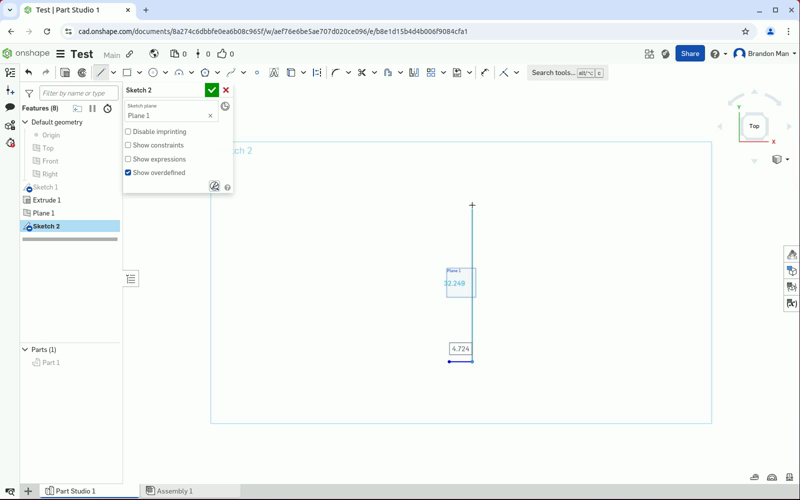
key_down(shift)
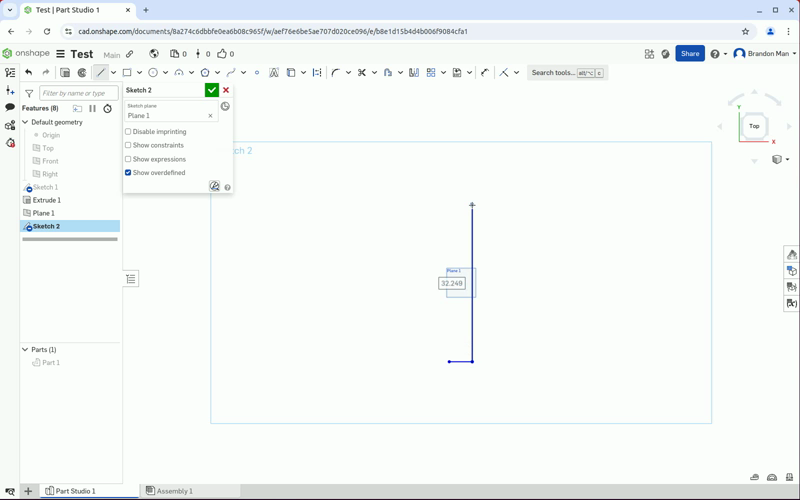
mouse_move(502, 204)
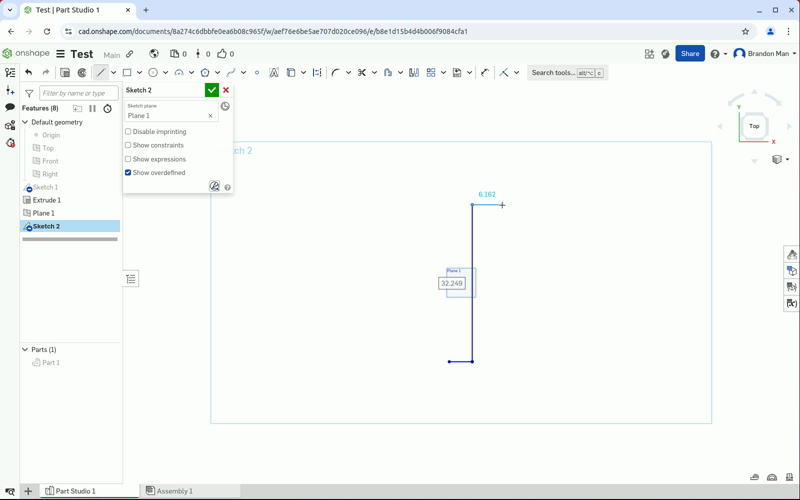
mouse_move(449, 204)
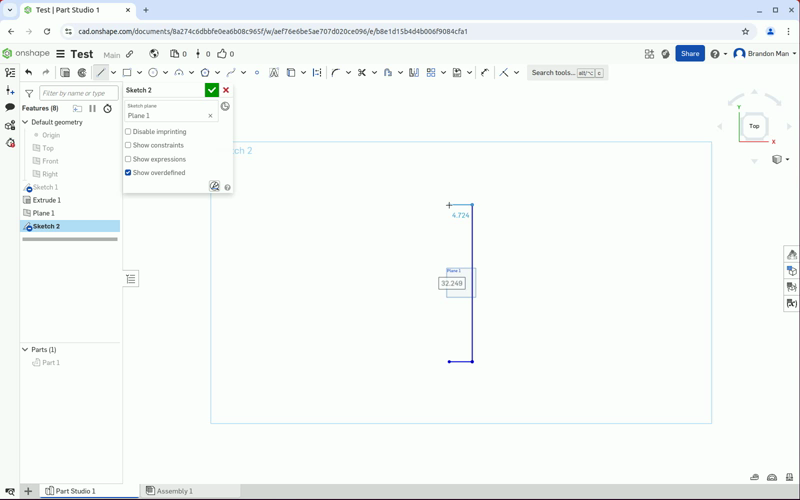
click(449, 204)
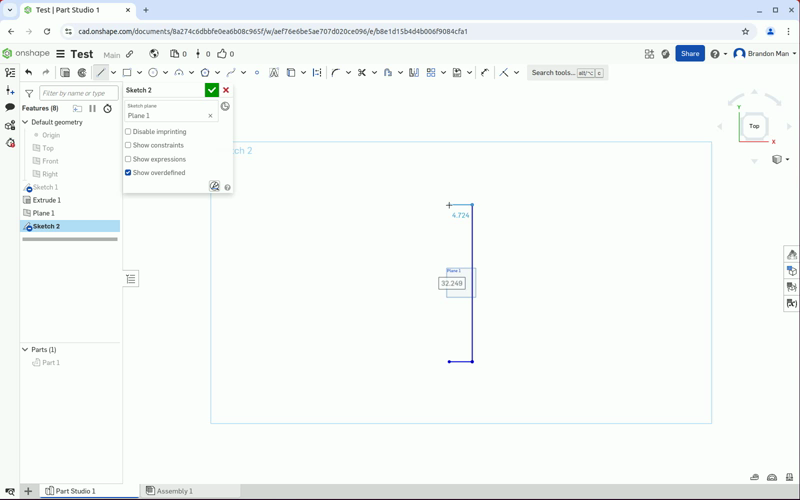
key_up(shift)
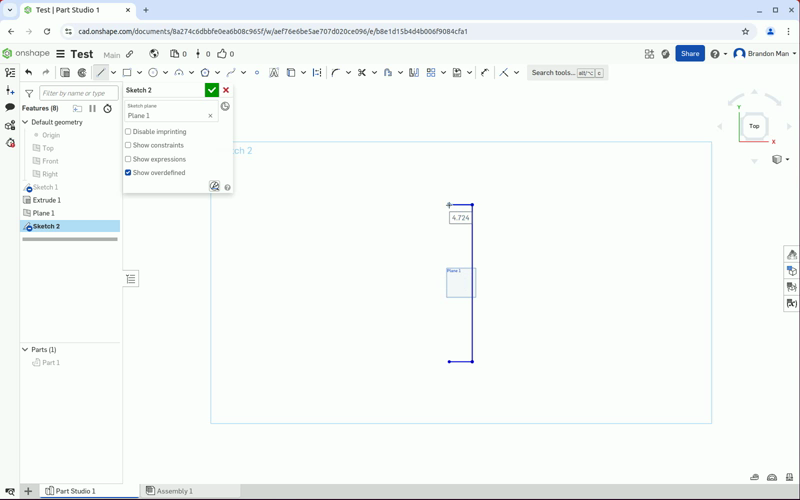
key_down(shift)
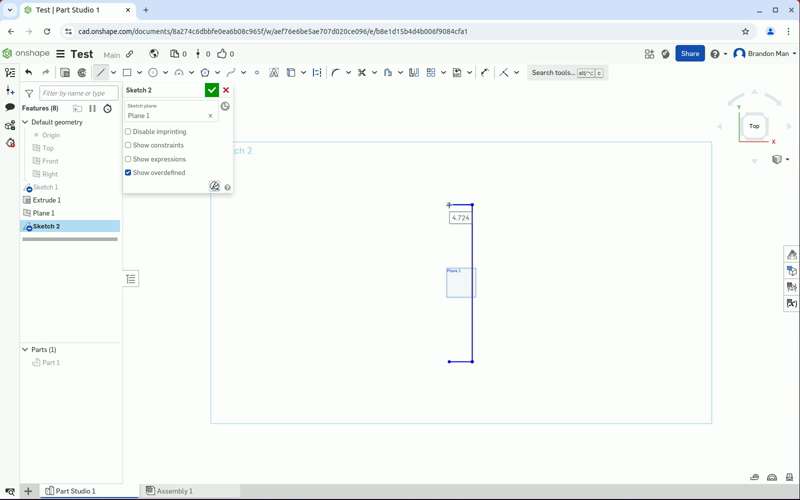
mouse_move(449, 361)
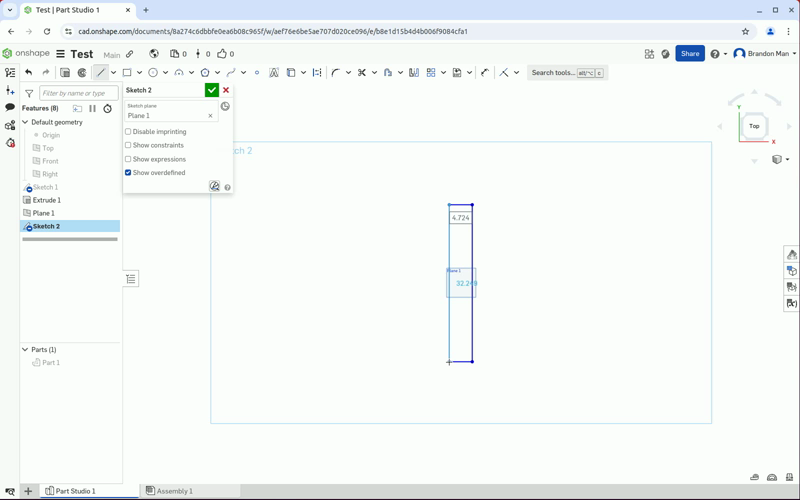
key_up(shift)
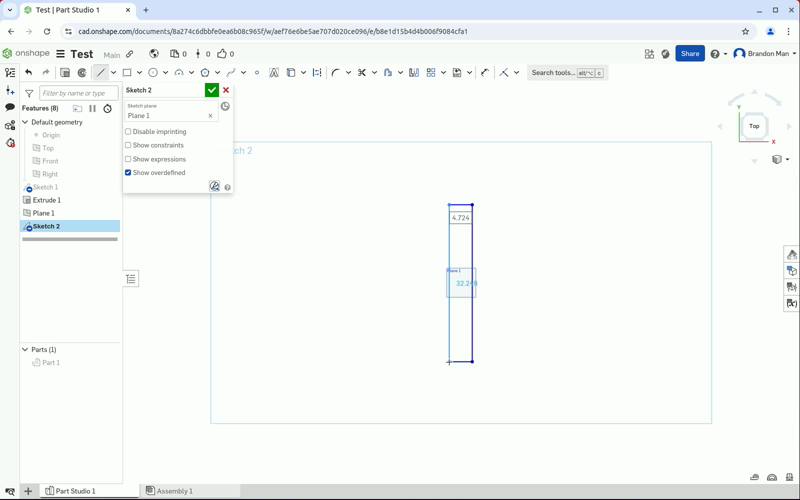
click(449, 361)
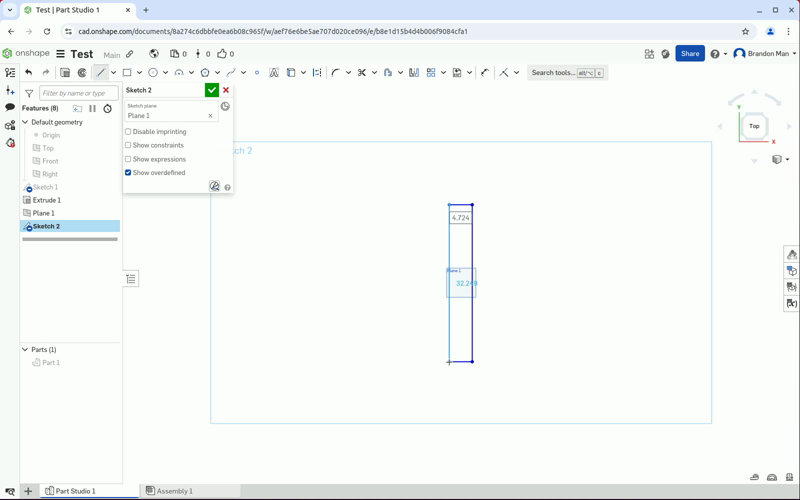
key(esc)
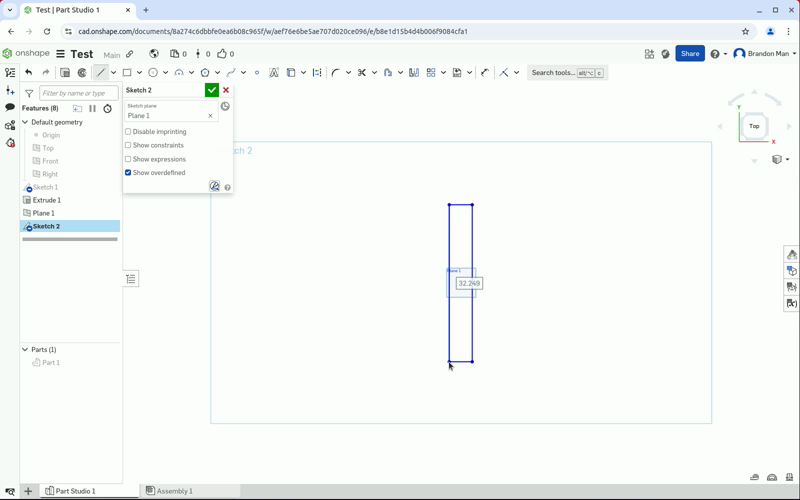
mouse_move(464, 357)
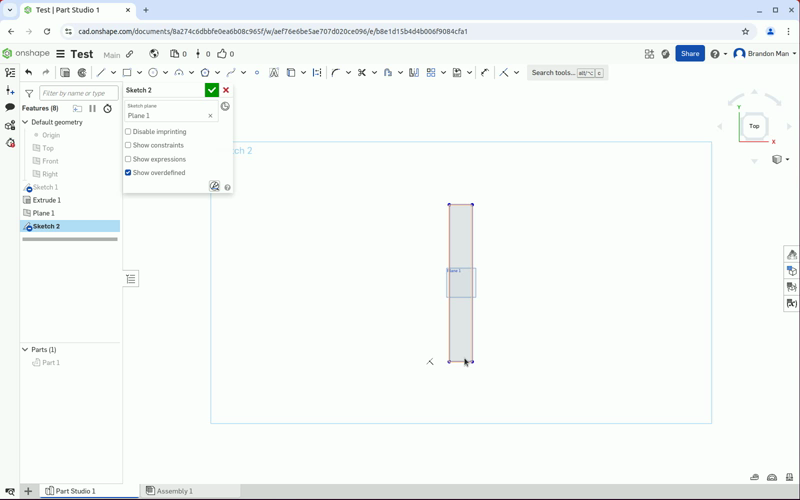
click(464, 357)
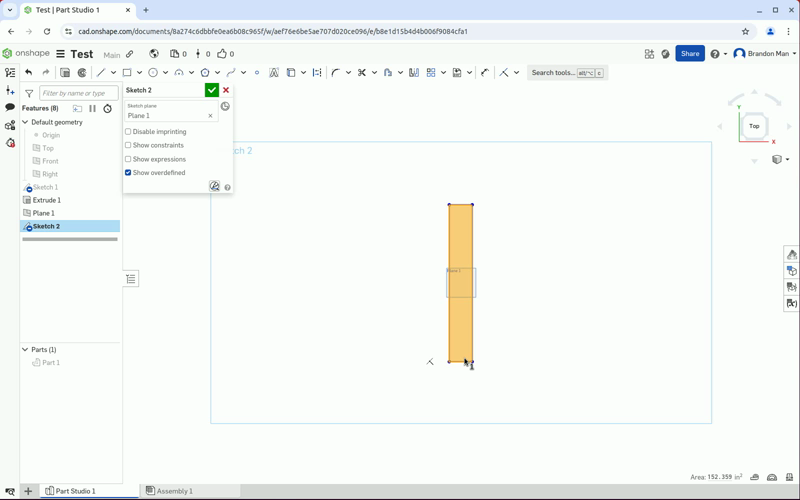
mouse_move(73, 352)
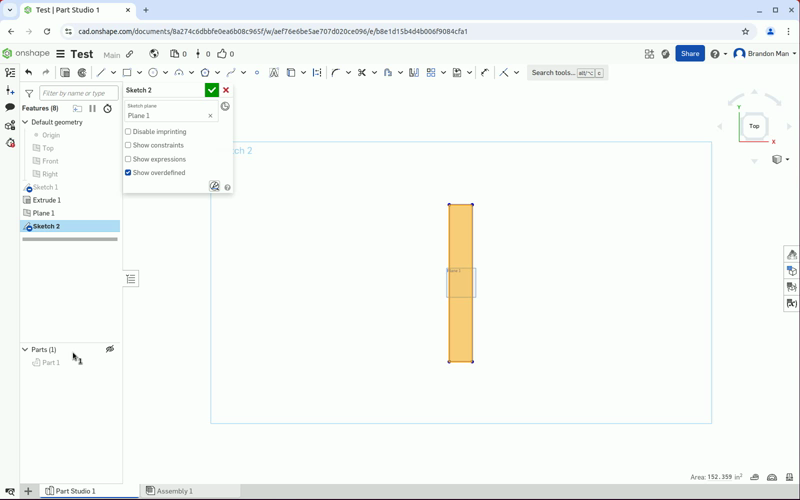
key(shift+y)
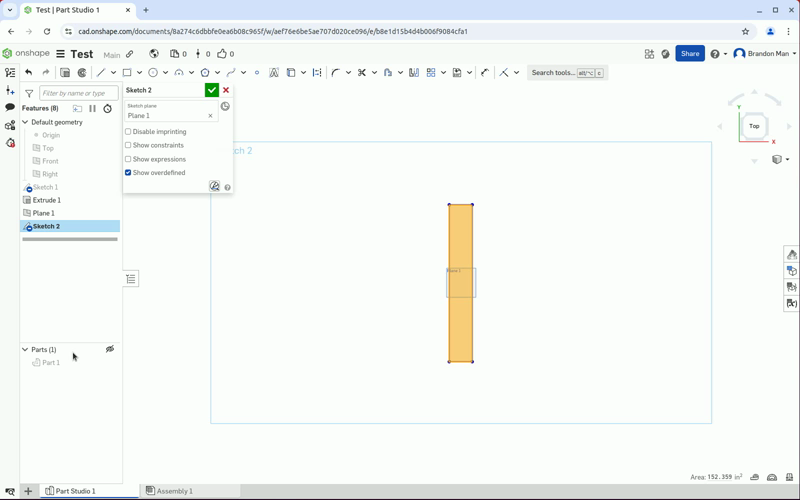
key(shift+e)
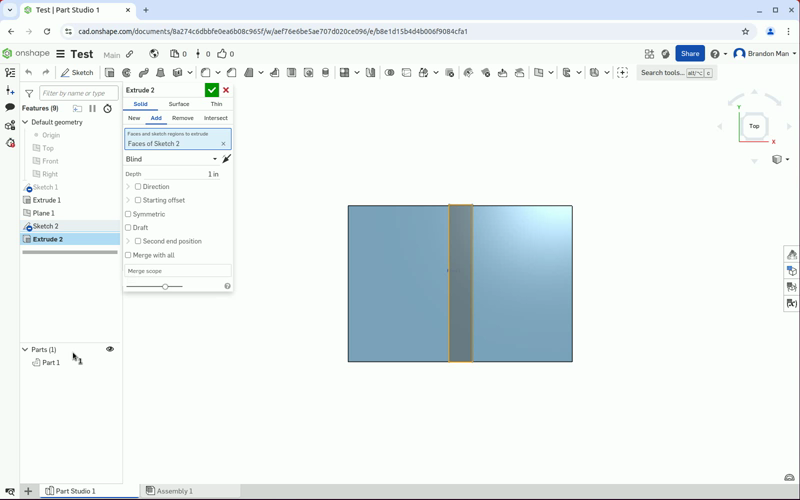
mouse_move(143, 106)
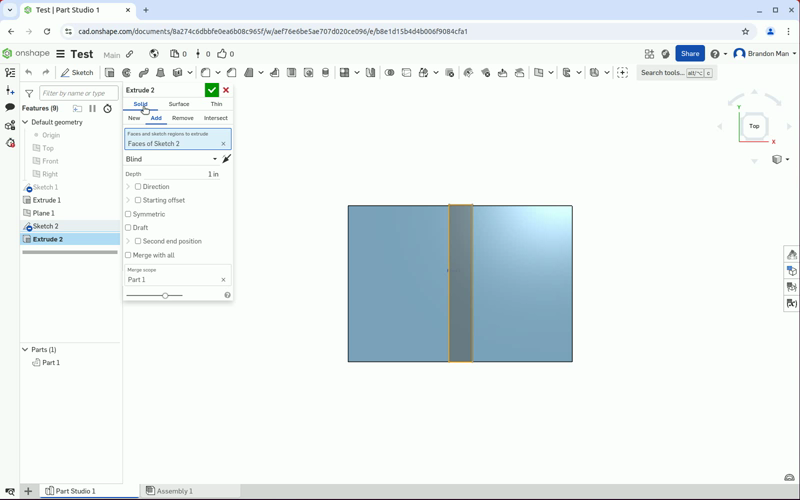
click(143, 106)
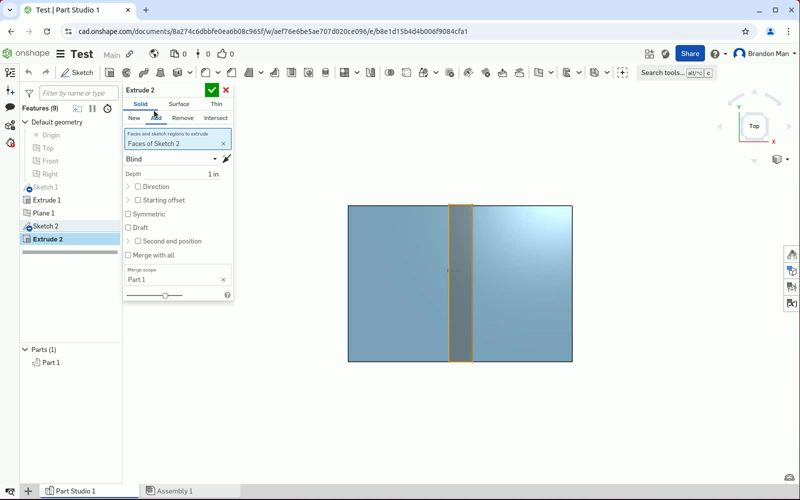
mouse_move(186, 120)
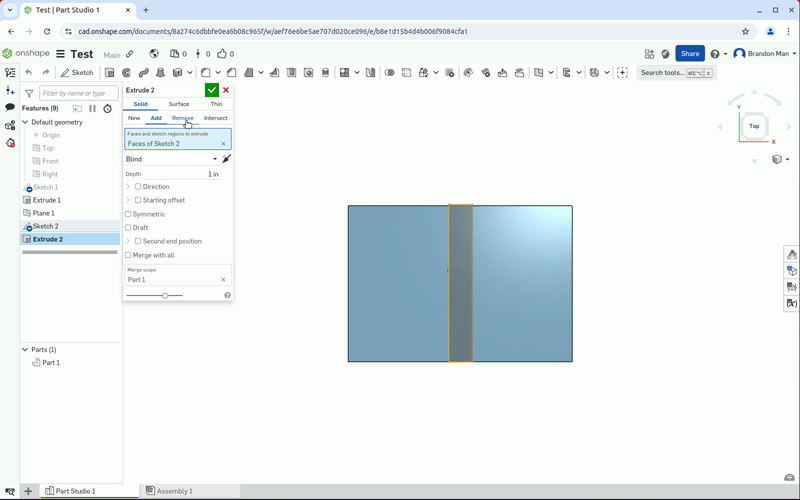
click(186, 120)
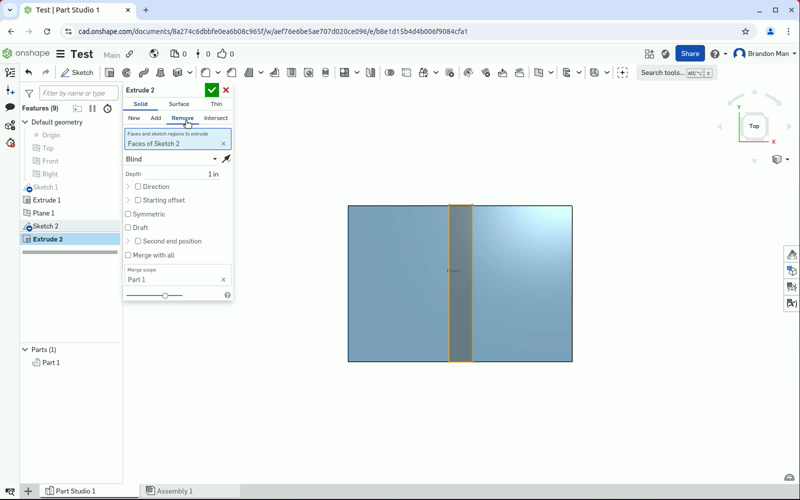
key(tab, 4)
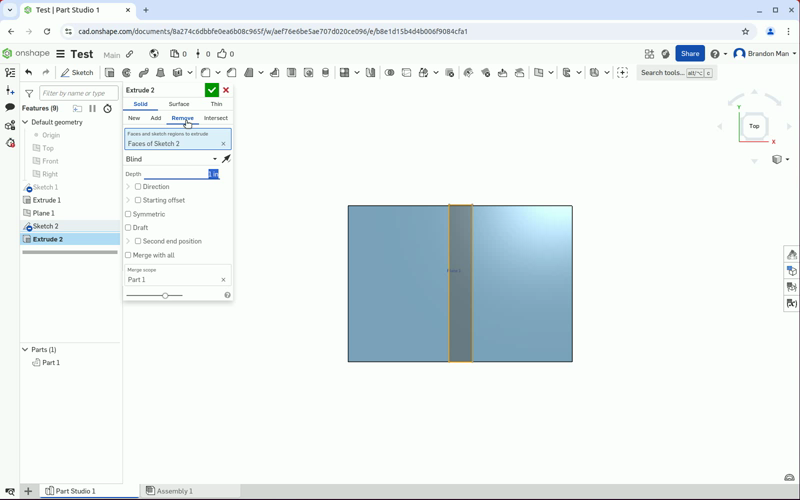
text(0.481)
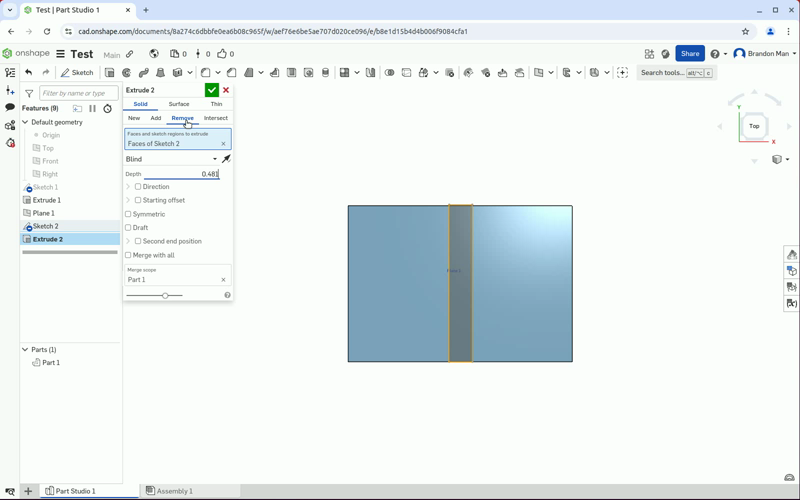
key(tab, 6)
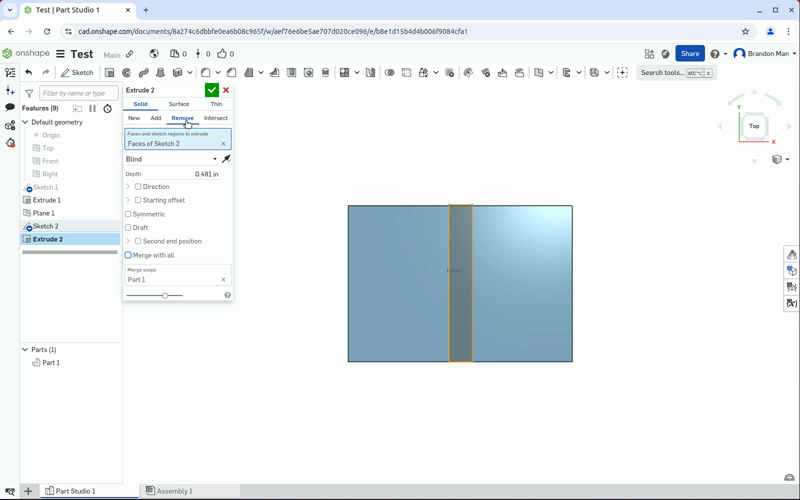
key(space)
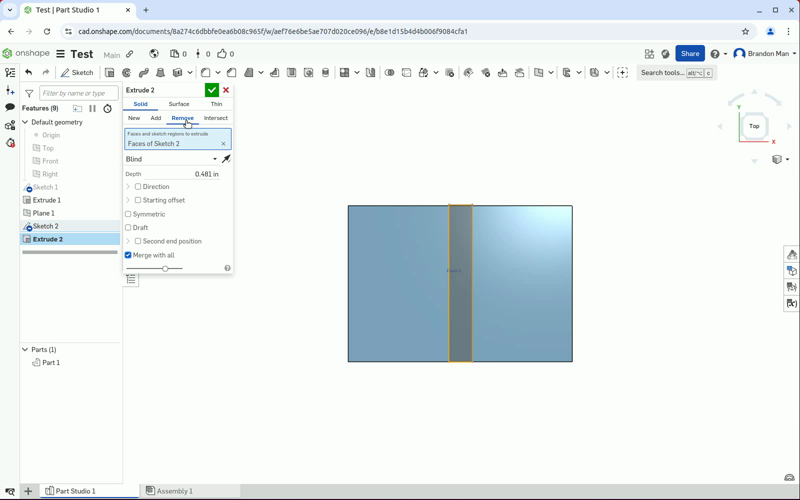
key(enter)
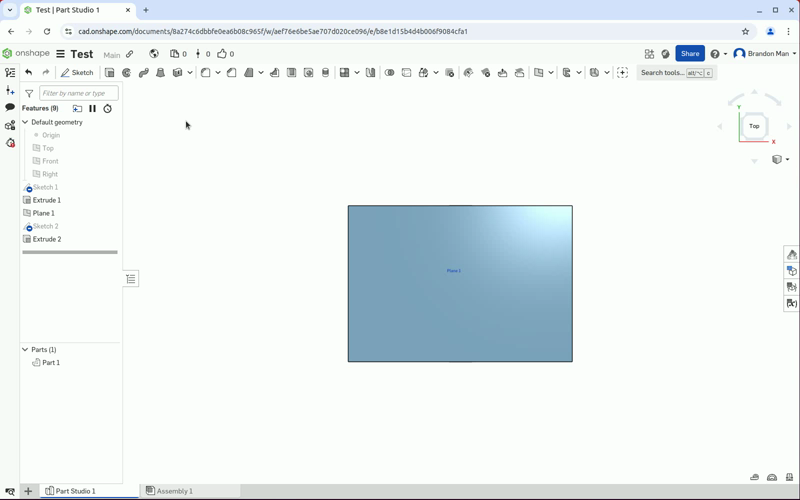
key(shift+h)
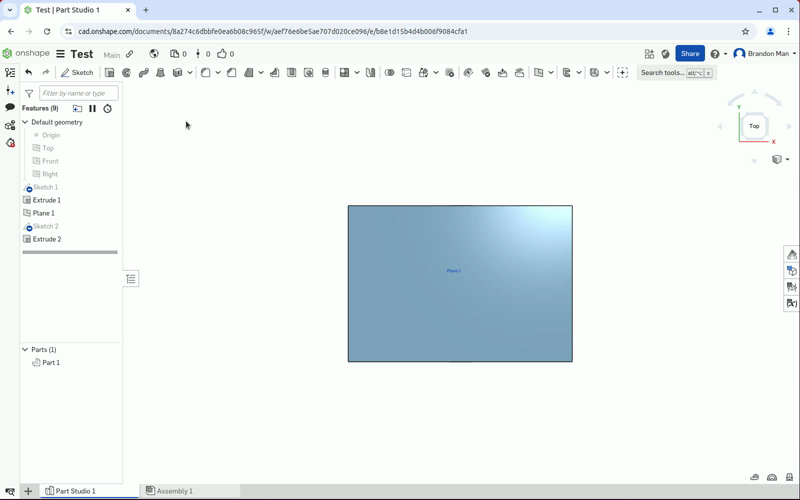
key(shift+h)
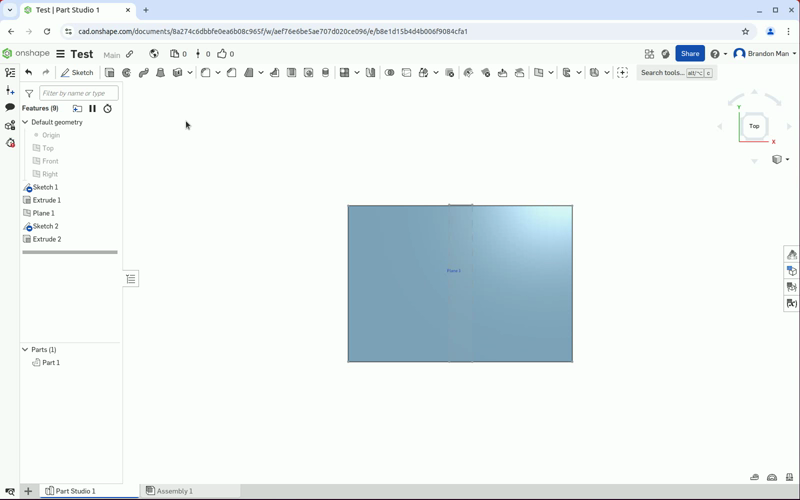
key(shift+7)
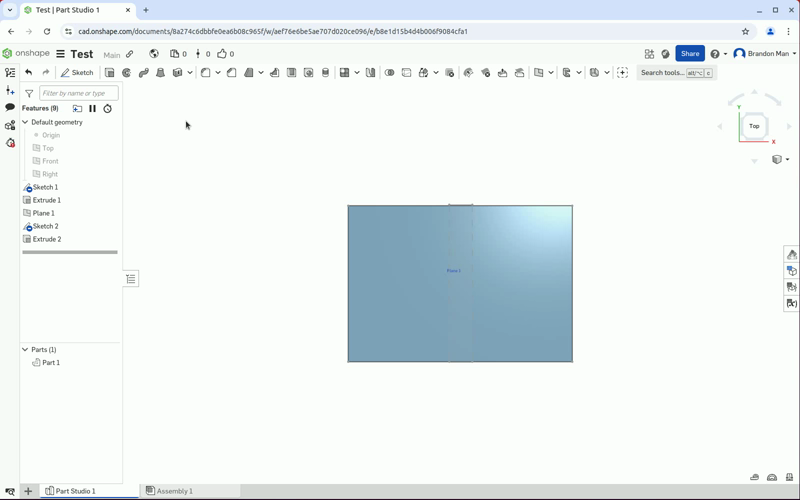
key(up, 3)
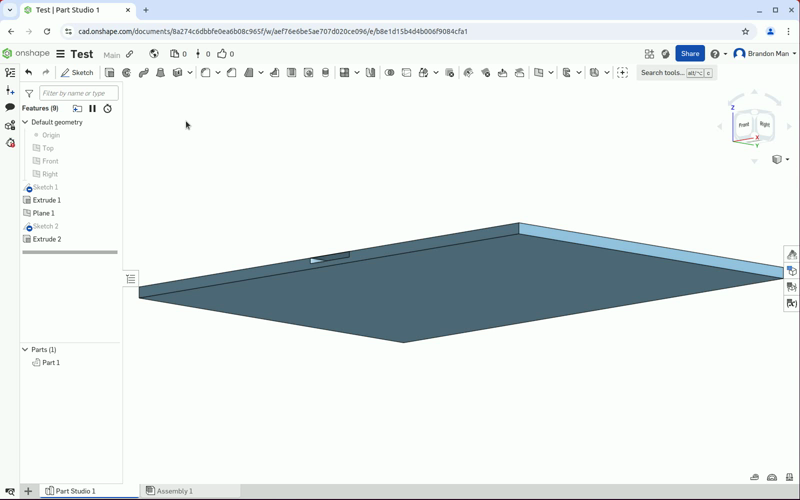
key(left, 3)
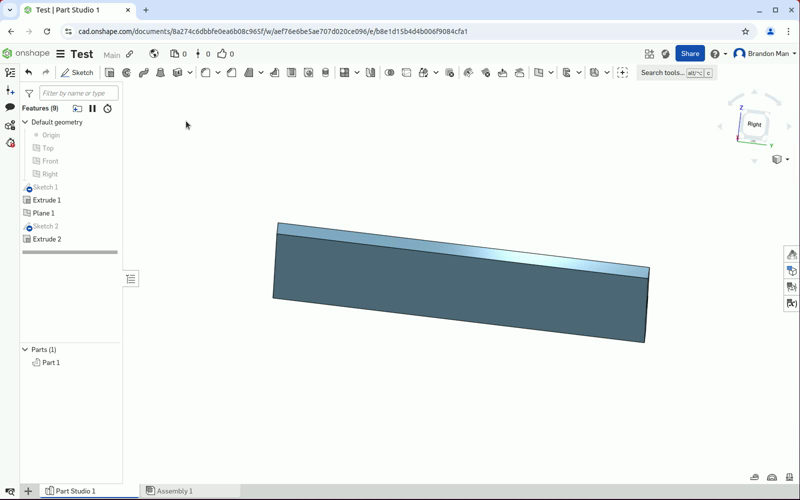
key(right, 3)
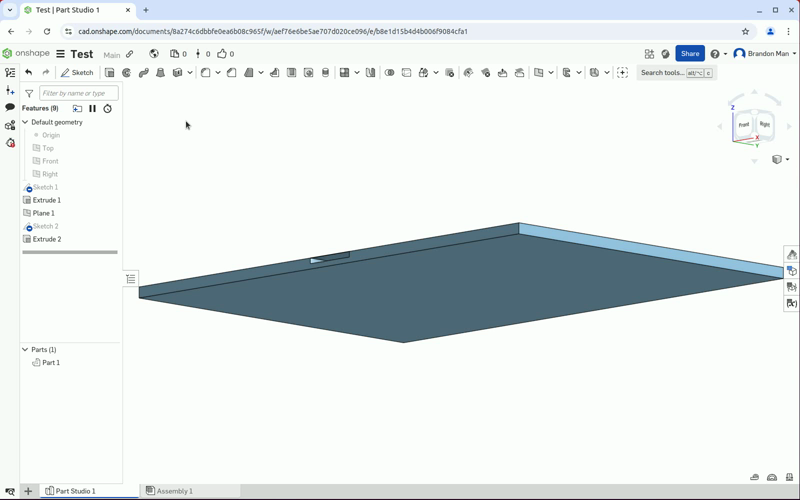
key(down, 3)
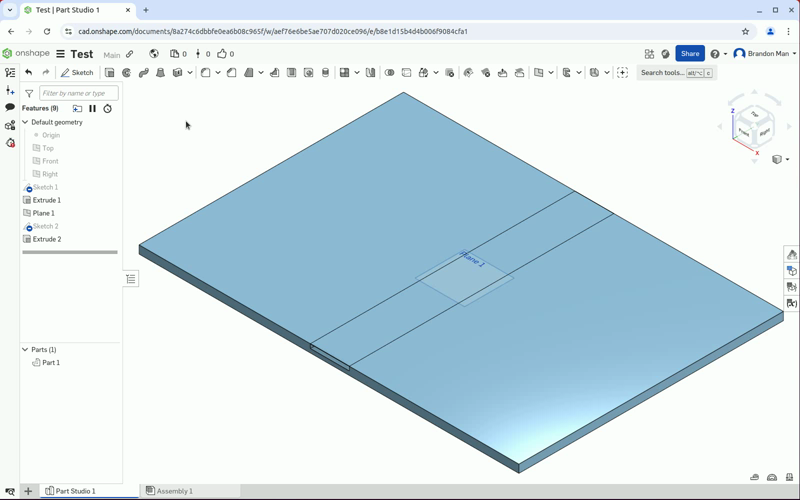
mouse_move(73, 189)
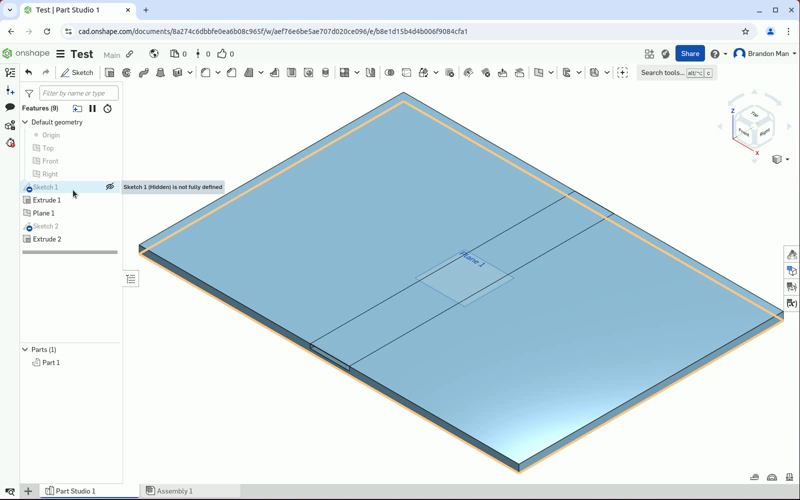
click(73, 189)